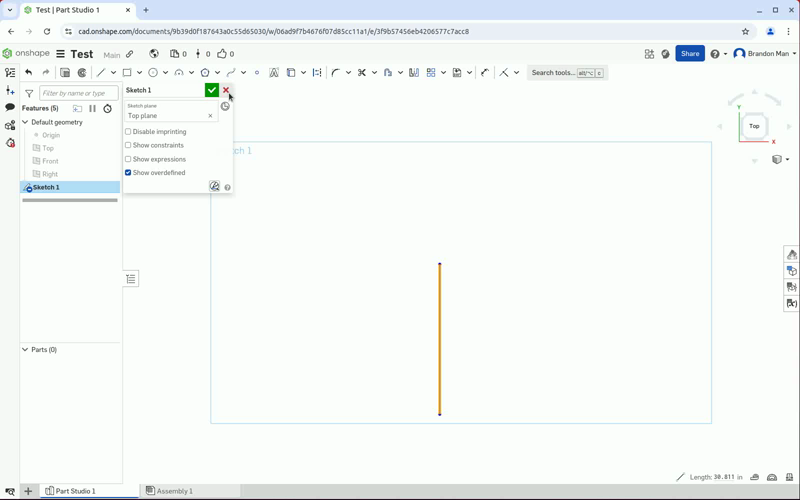
key(shift+h)
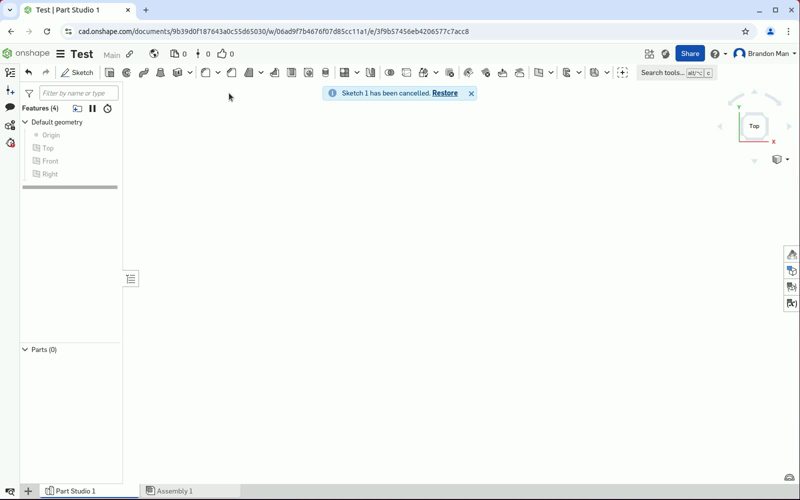
mouse_move(73, 352)
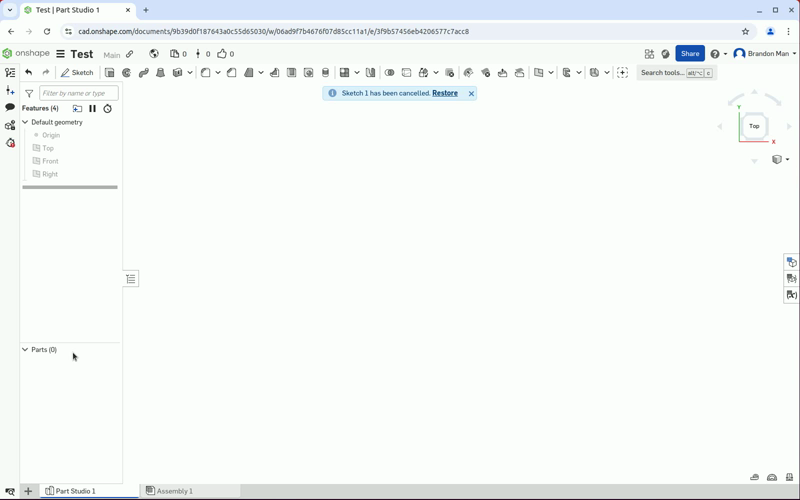
key(y)
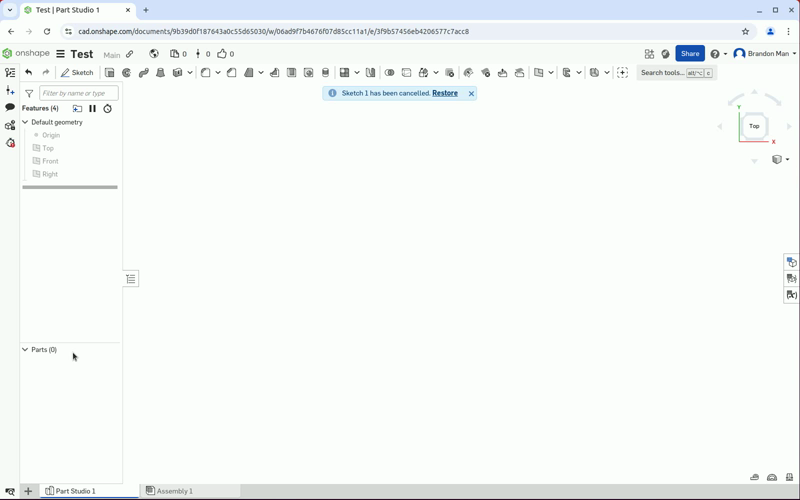
key(shift+p)
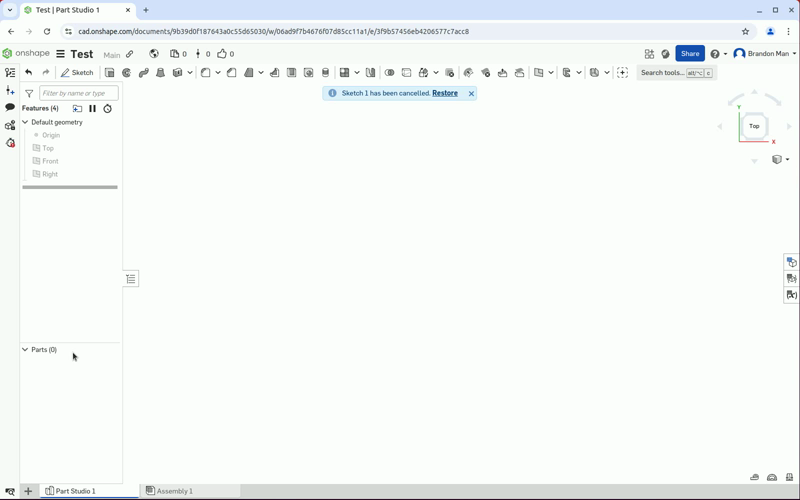
key(space)
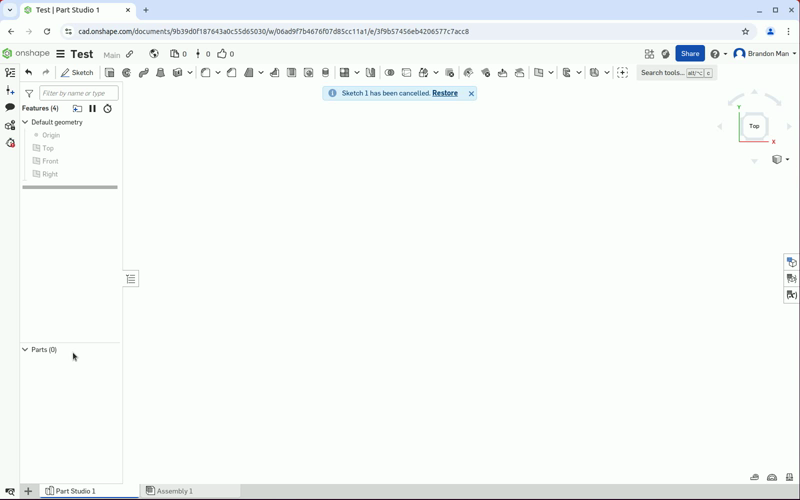
key_down(shift)
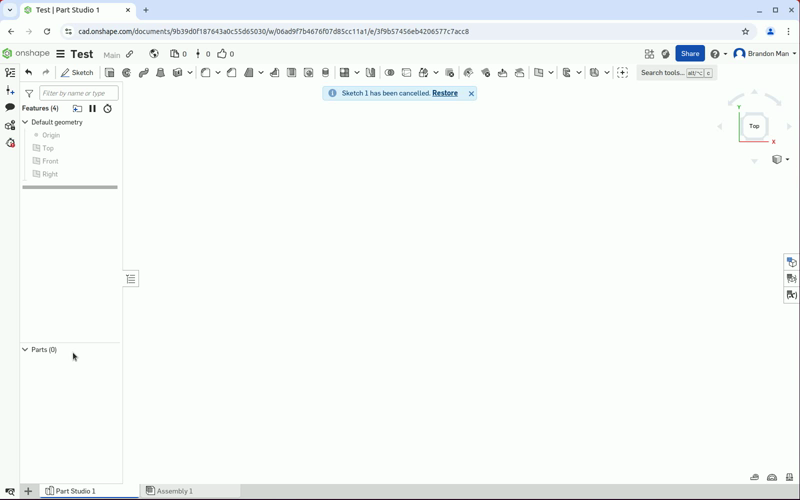
key(up)
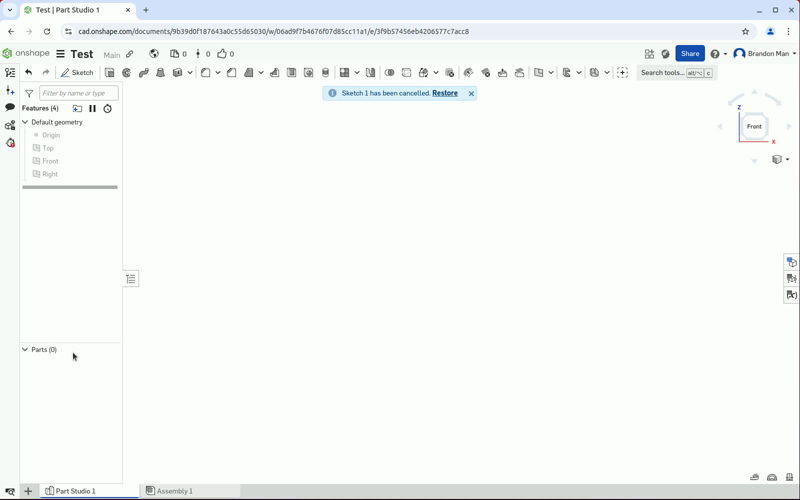
key_up(shift)
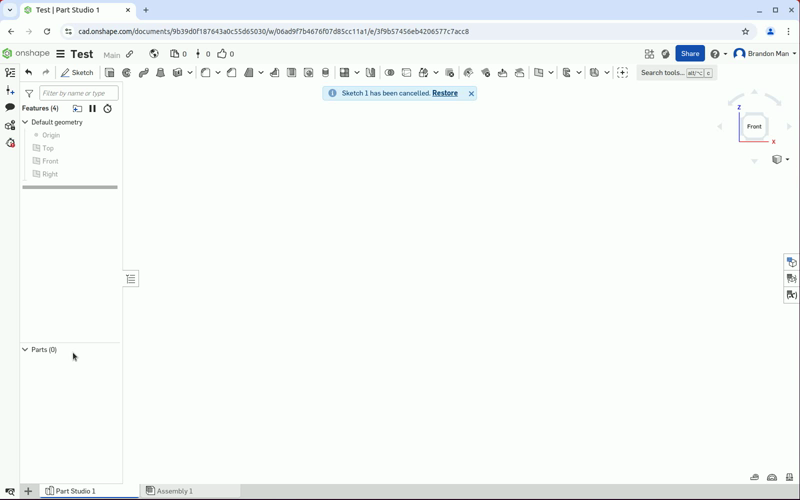
mouse_move(73, 352)
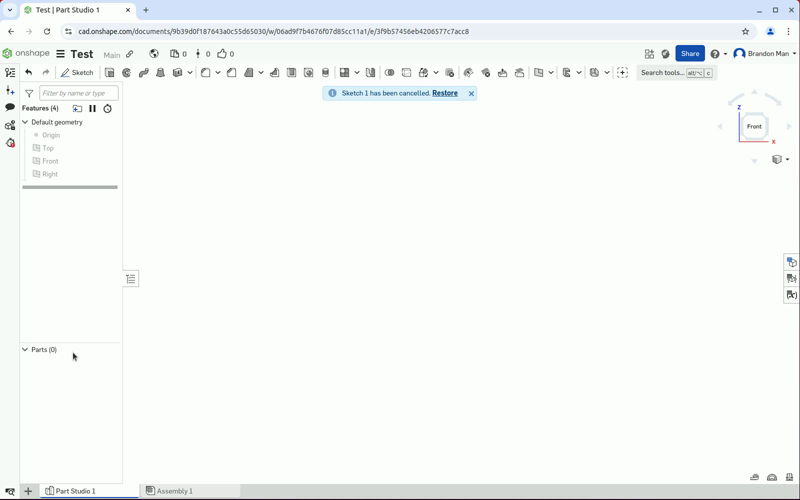
key(shift+y)
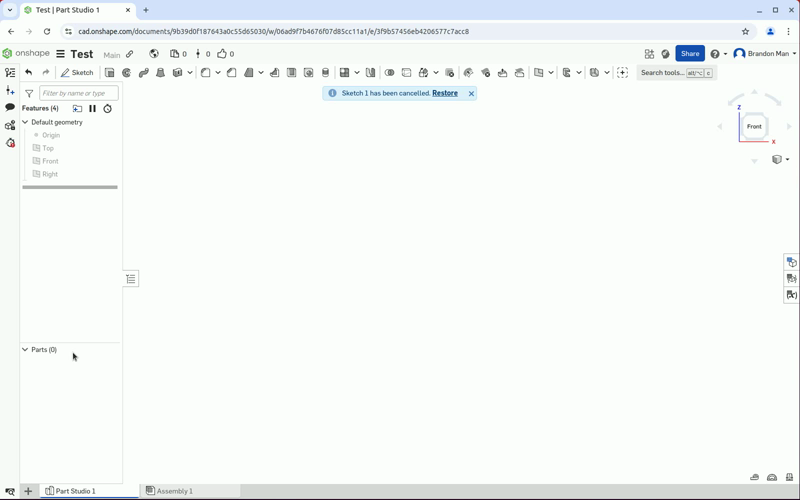
key(shift+s)
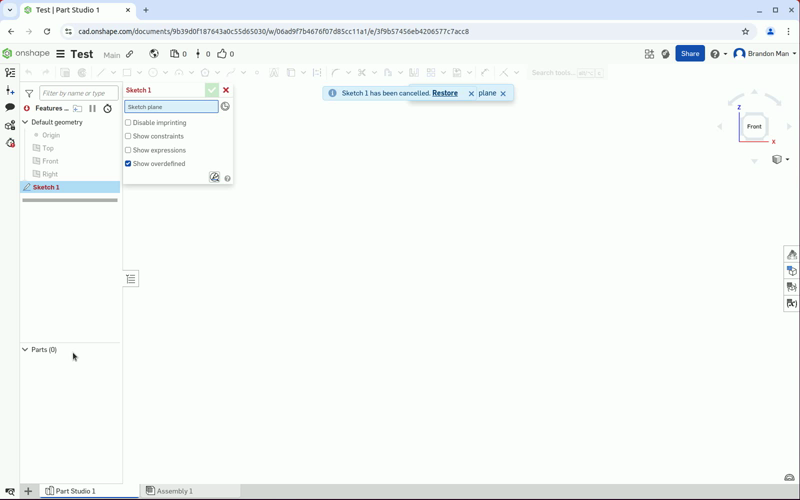
mouse_move(73, 163)
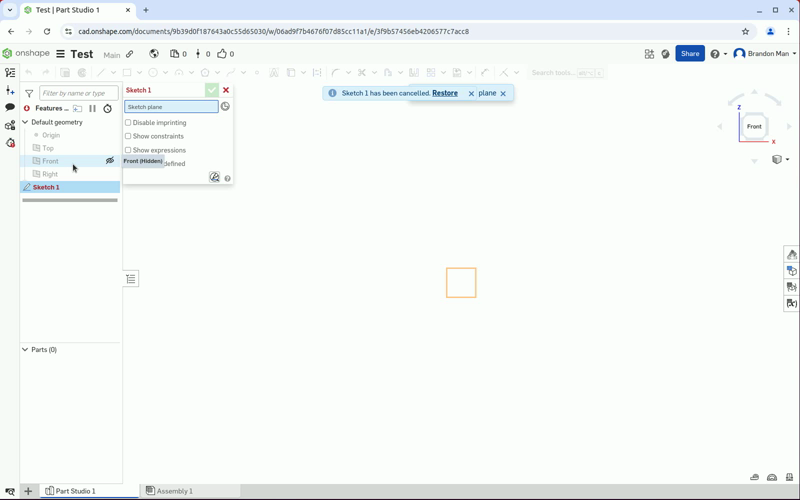
click(73, 163)
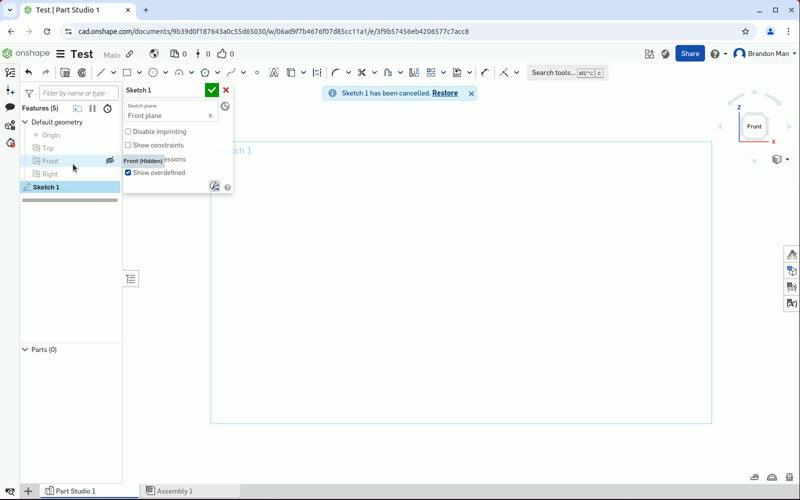
mouse_move(73, 352)
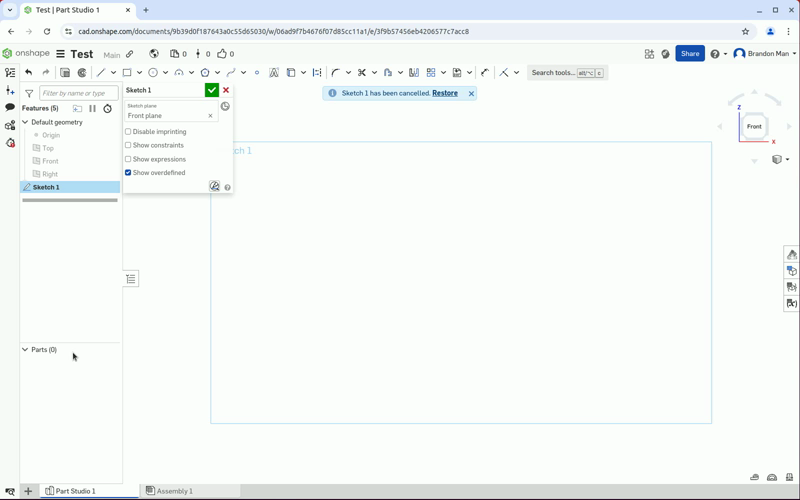
key(y)
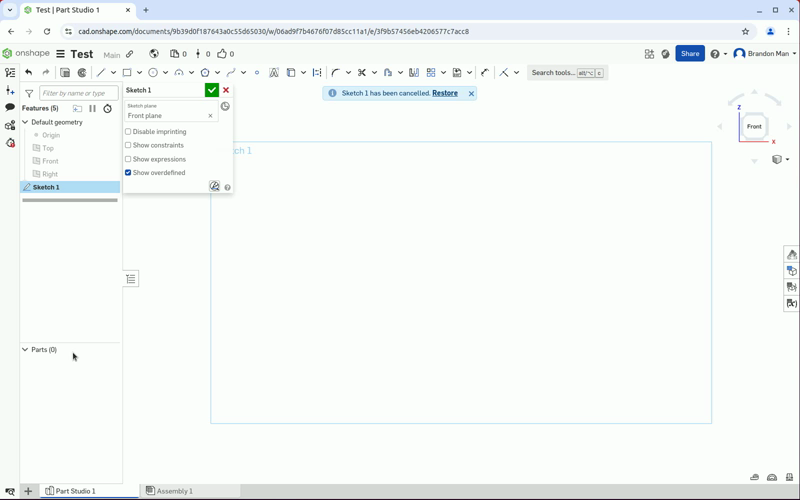
key(l)
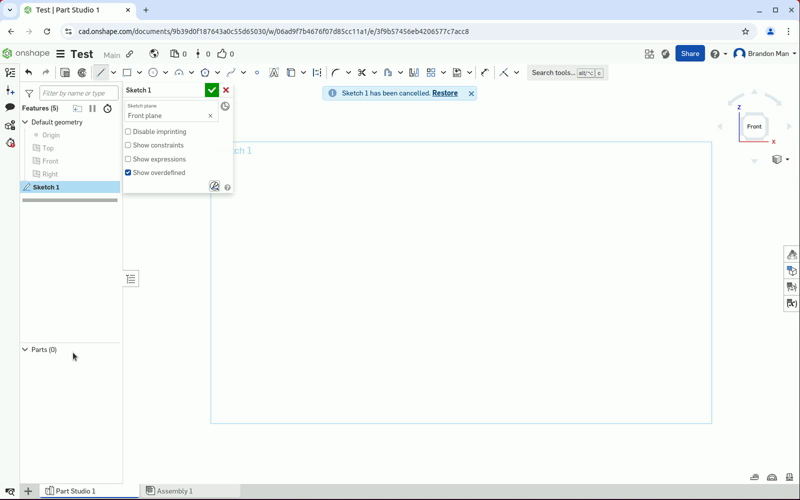
key_down(shift)
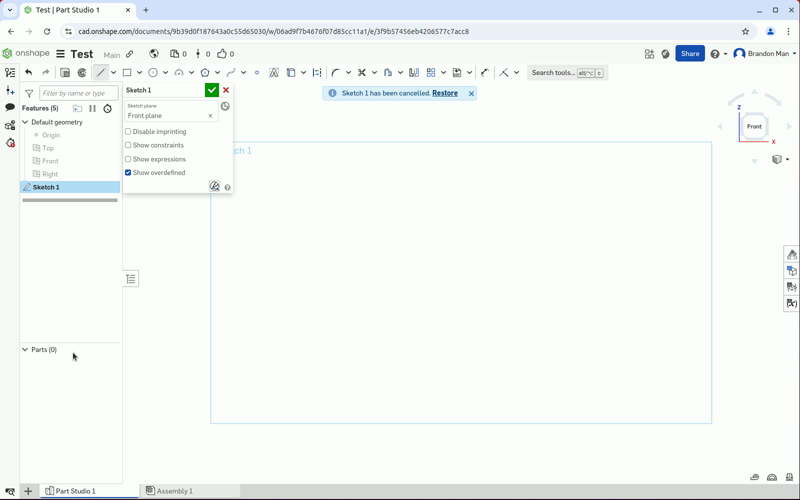
mouse_move(362, 381)
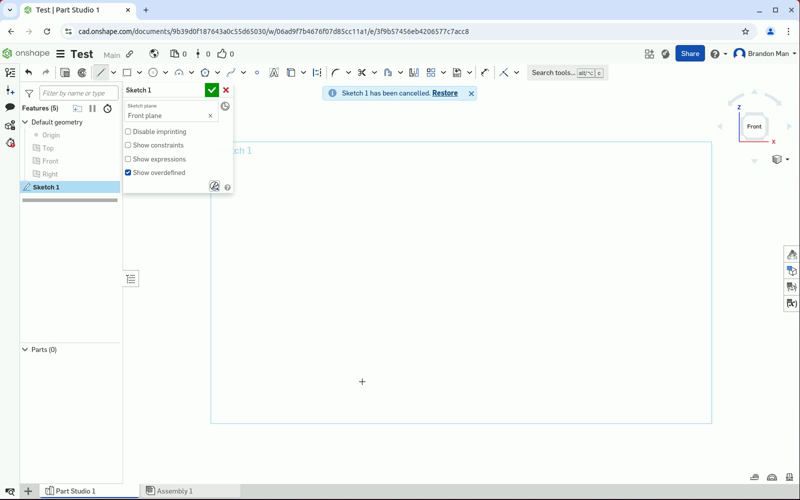
click(362, 381)
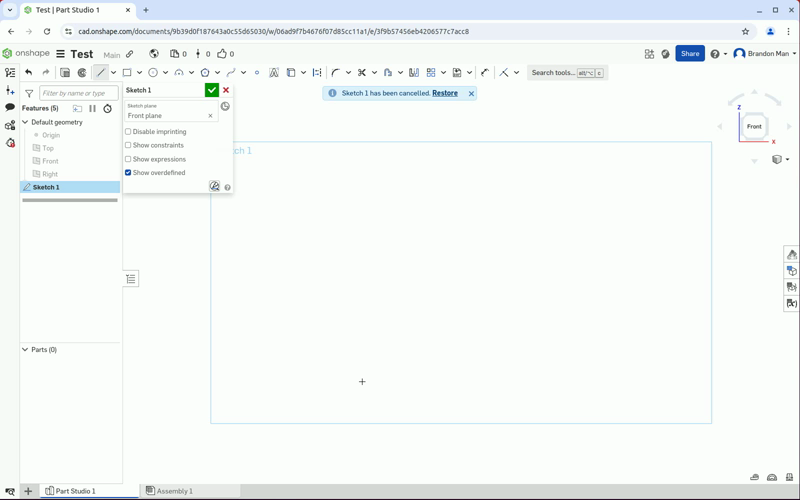
key_up(shift)
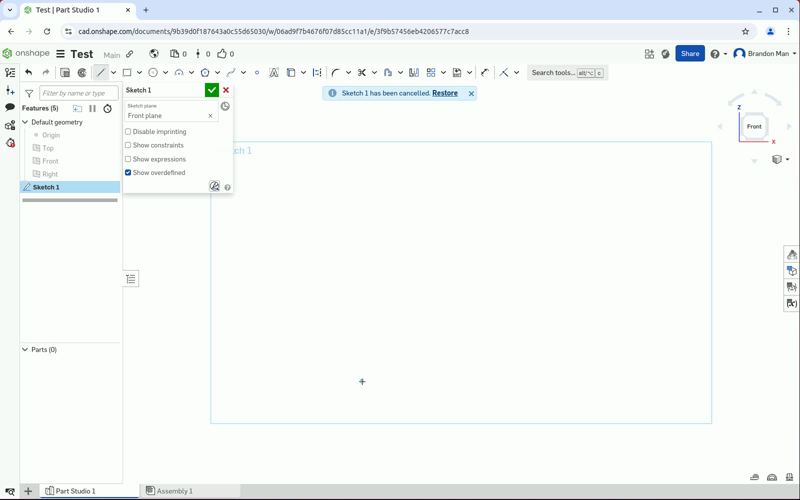
key_down(shift)
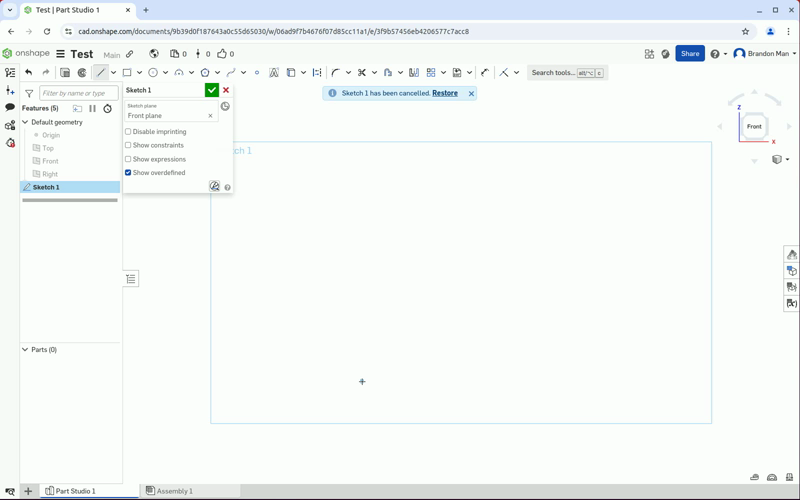
mouse_move(558, 381)
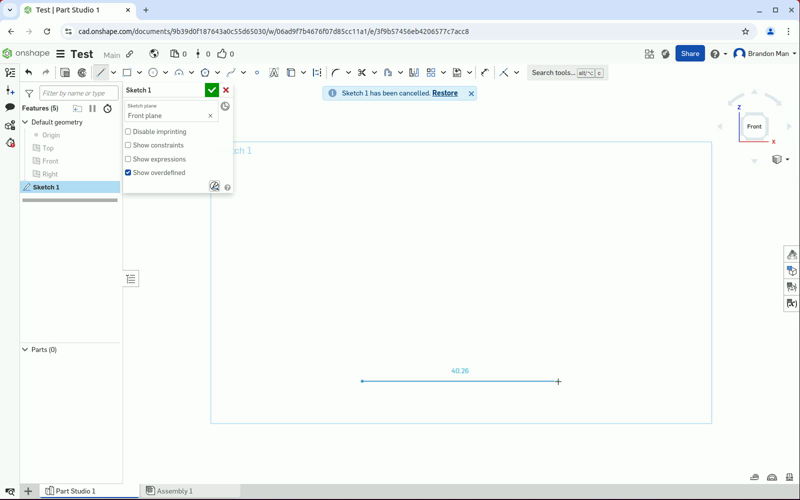
click(558, 381)
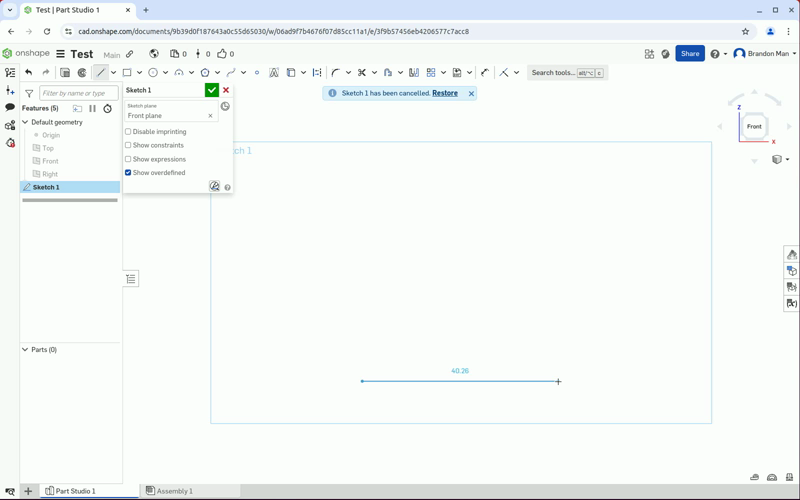
key_up(shift)
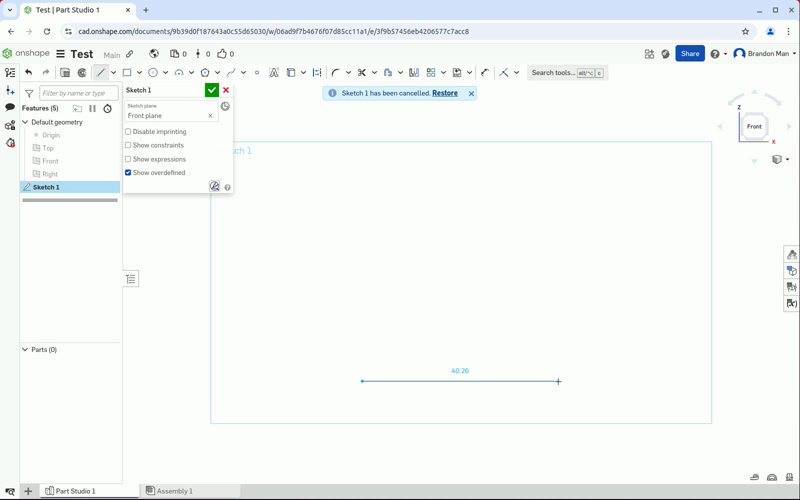
key_down(shift)
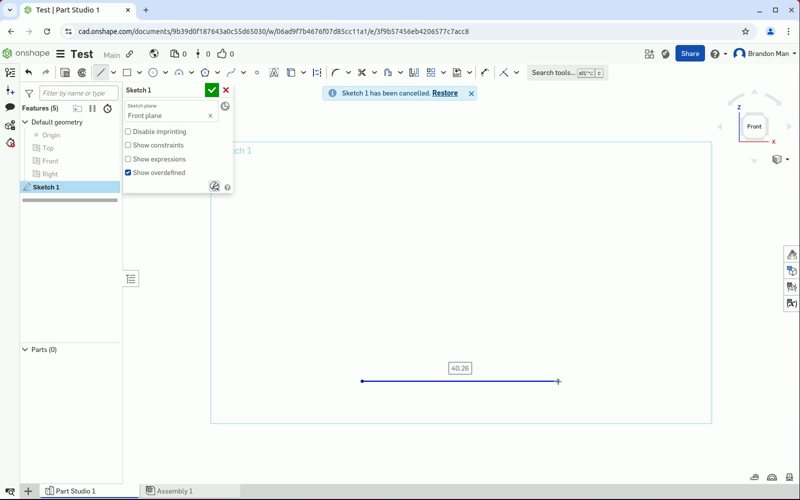
mouse_move(558, 185)
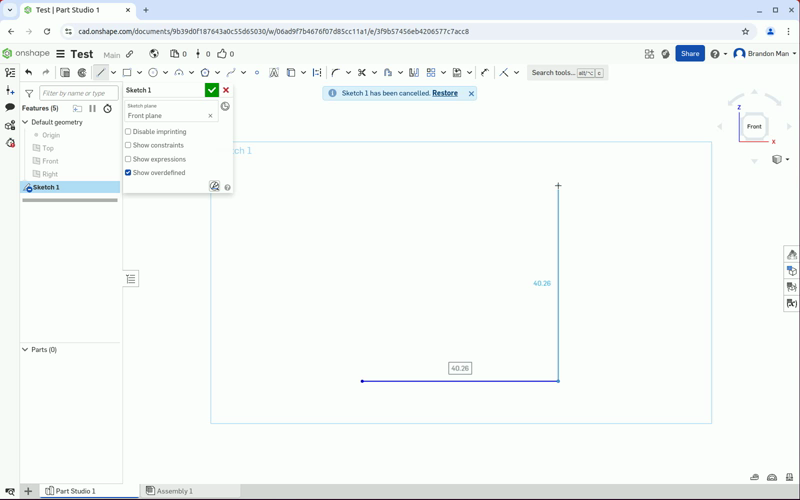
click(558, 185)
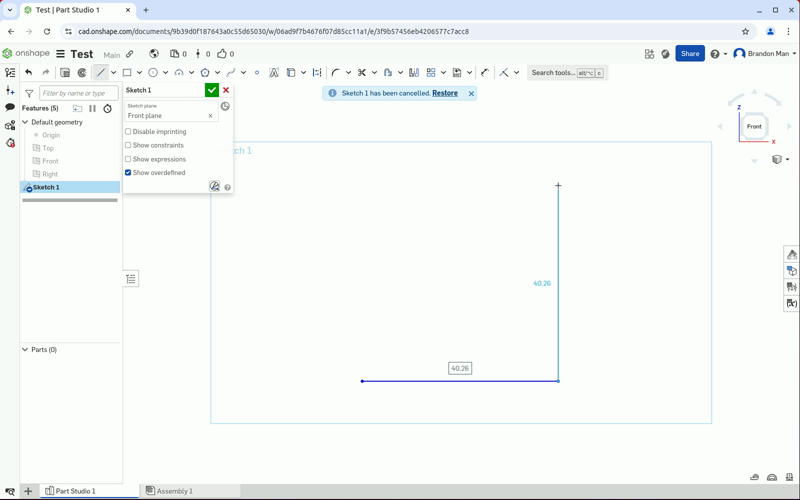
key_up(shift)
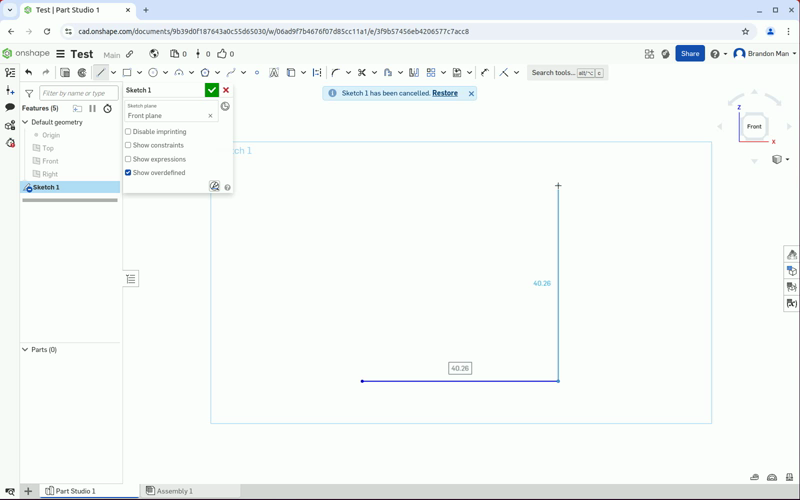
key_down(shift)
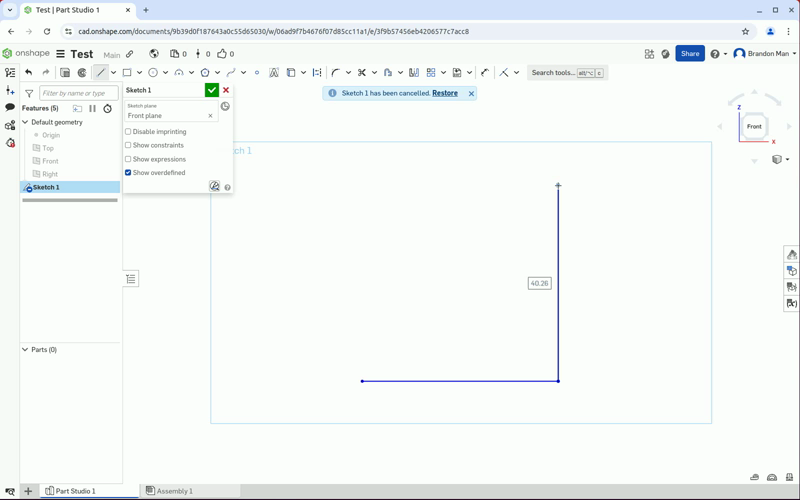
mouse_move(362, 185)
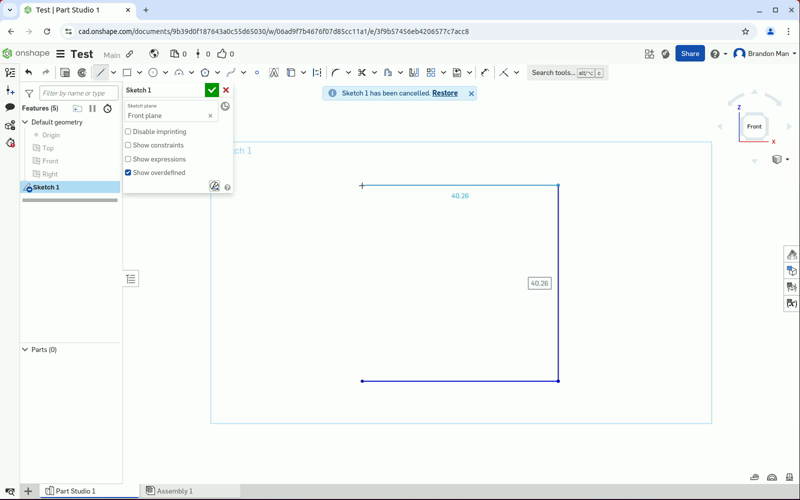
click(362, 185)
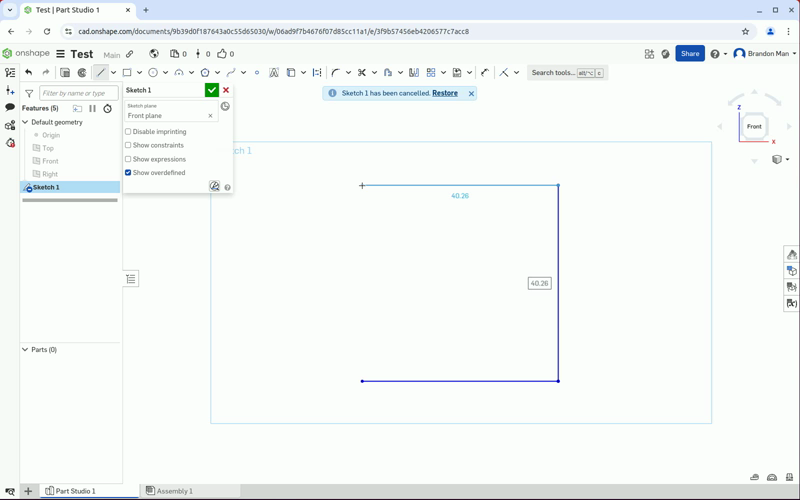
key_up(shift)
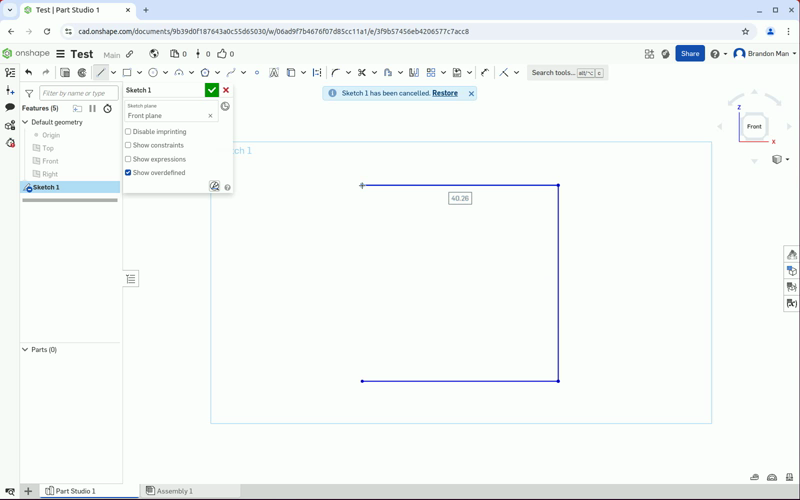
key_down(shift)
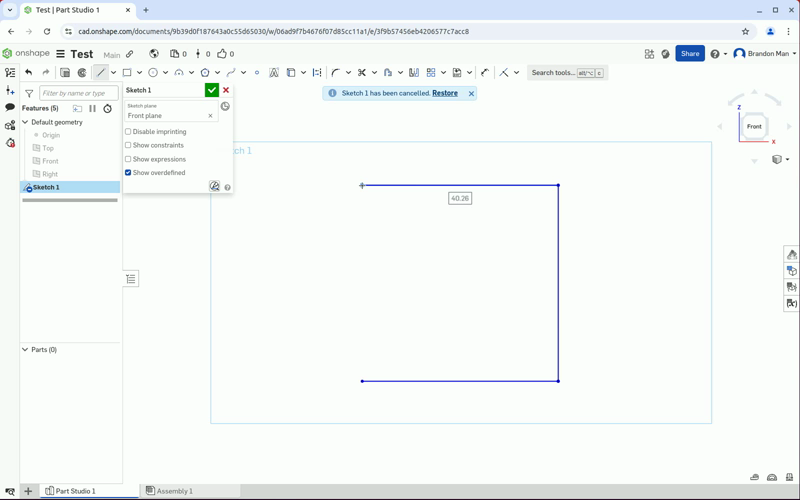
mouse_move(362, 381)
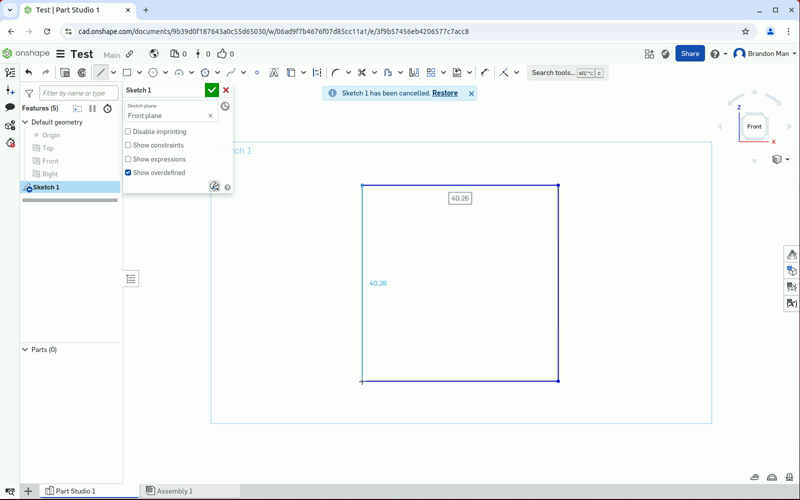
key_up(shift)
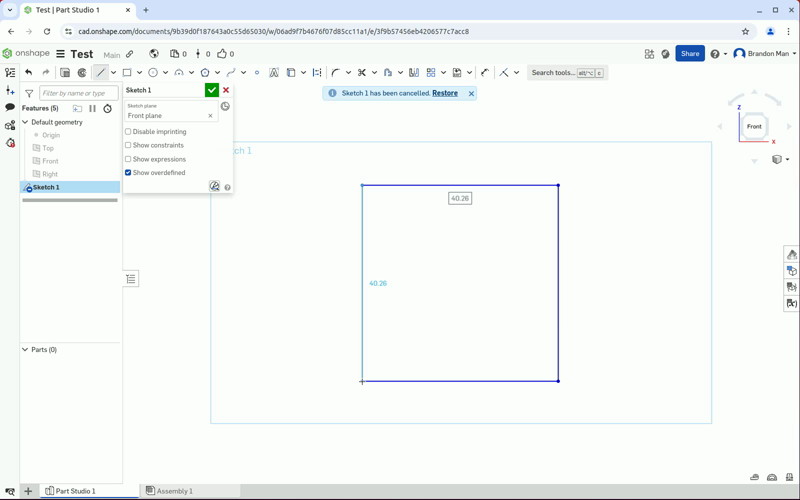
click(362, 381)
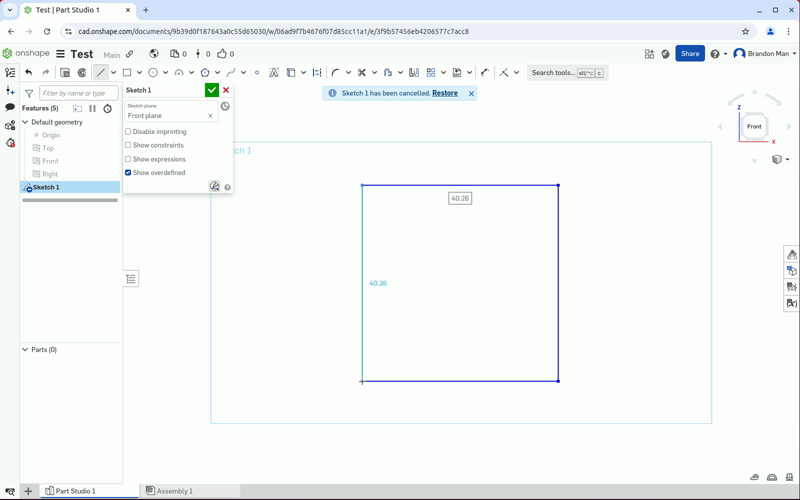
key(esc)
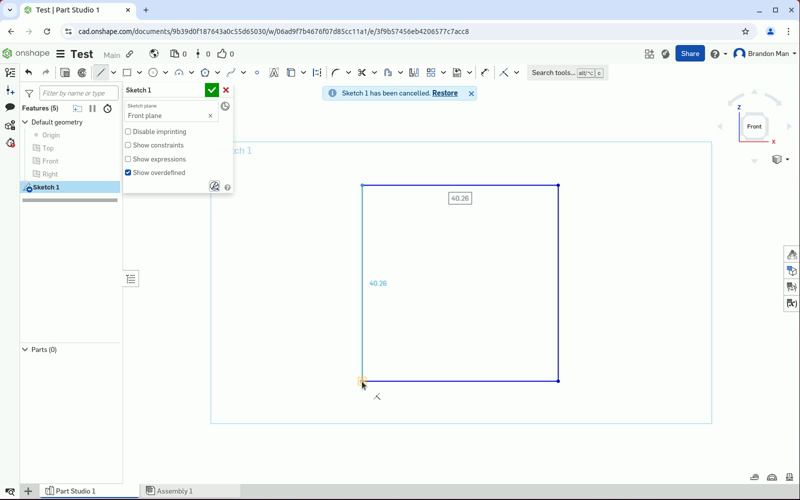
key(c)
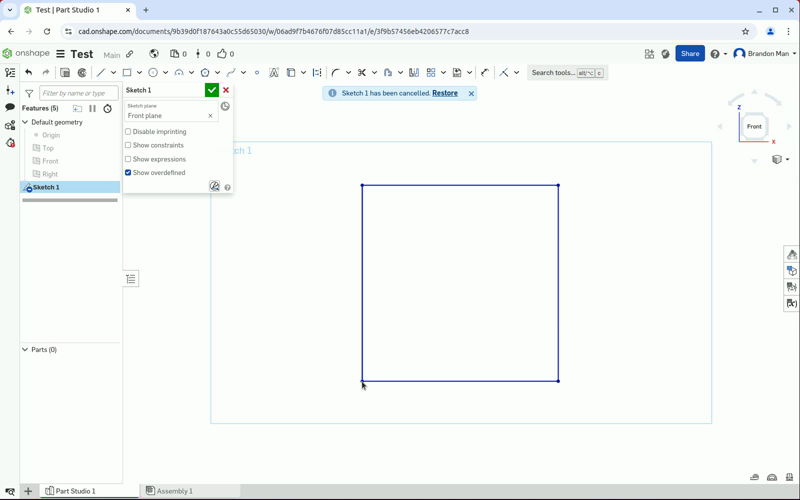
key_down(shift)
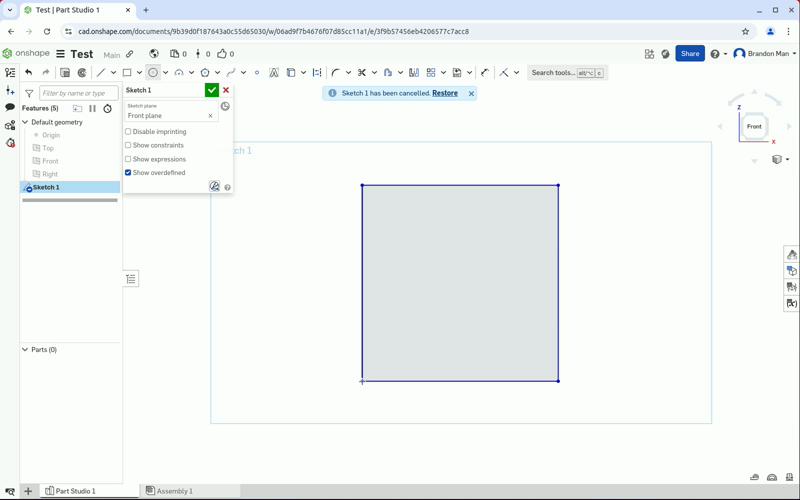
mouse_move(461, 282)
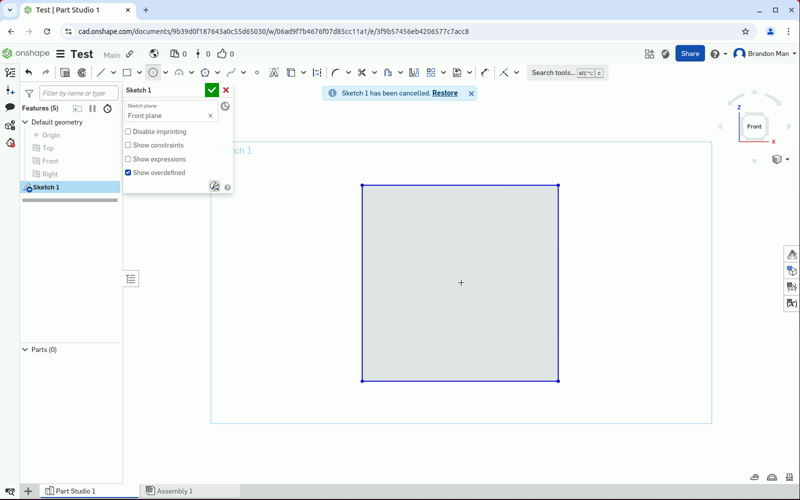
click(461, 282)
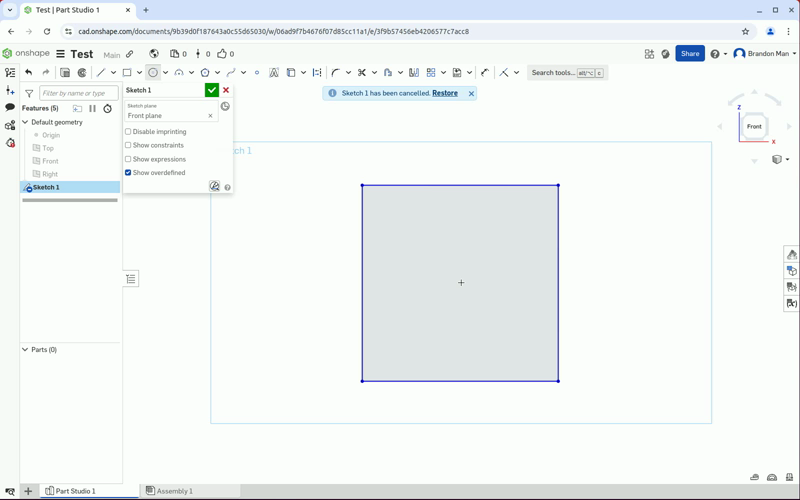
key_up(shift)
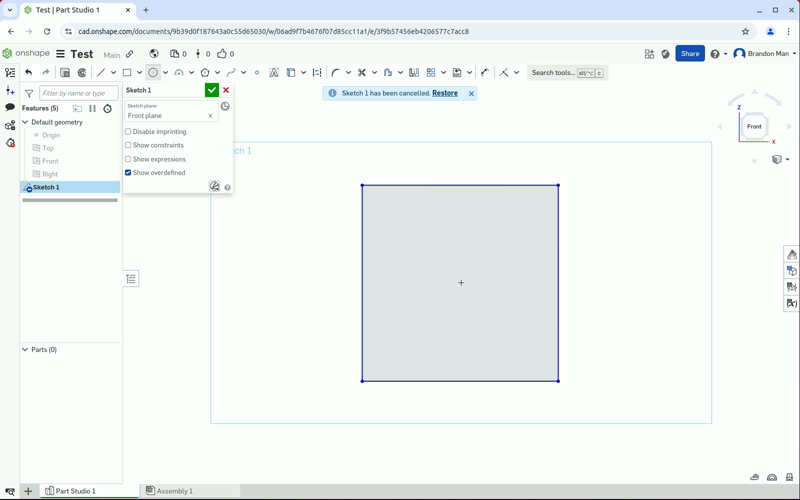
mouse_move(531, 282)
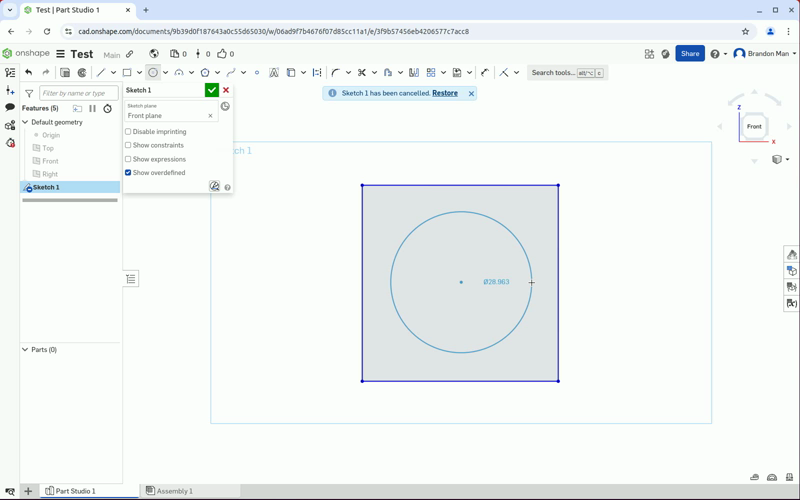
click(531, 282)
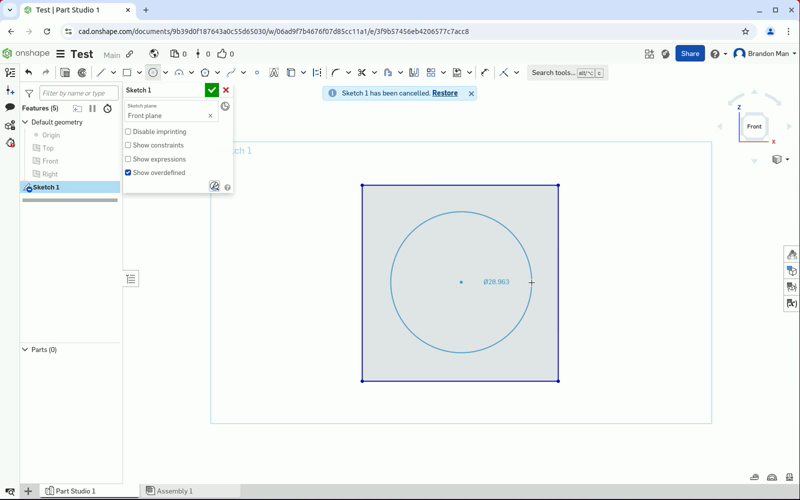
key(esc)
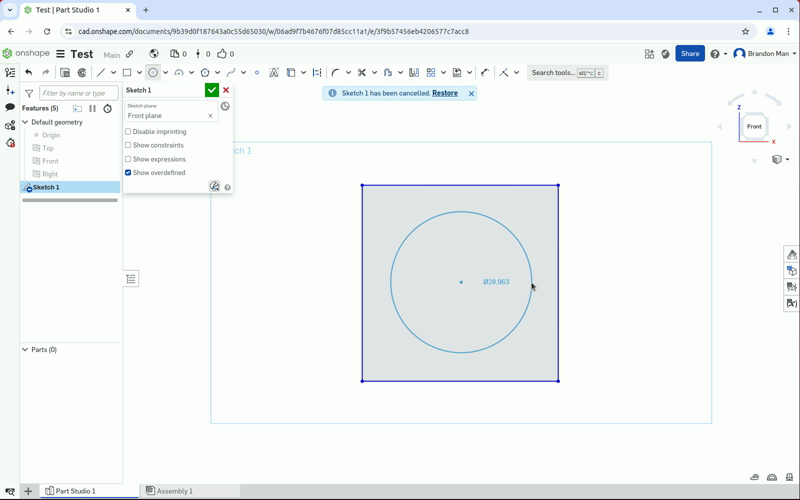
mouse_move(387, 233)
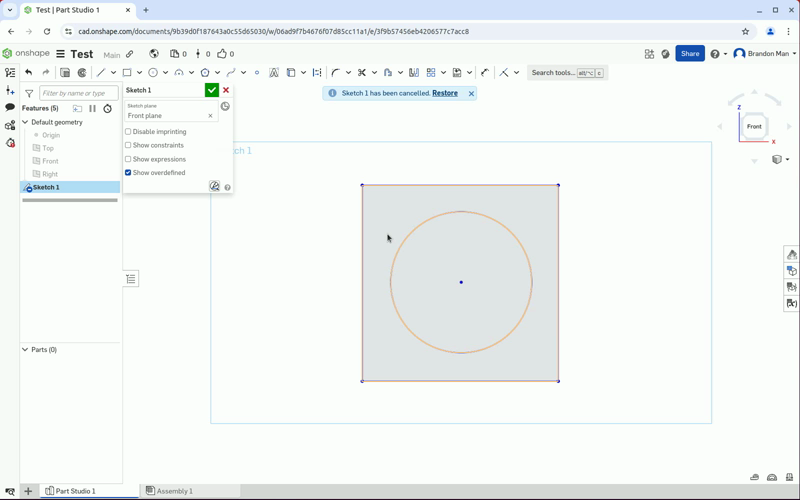
click(387, 233)
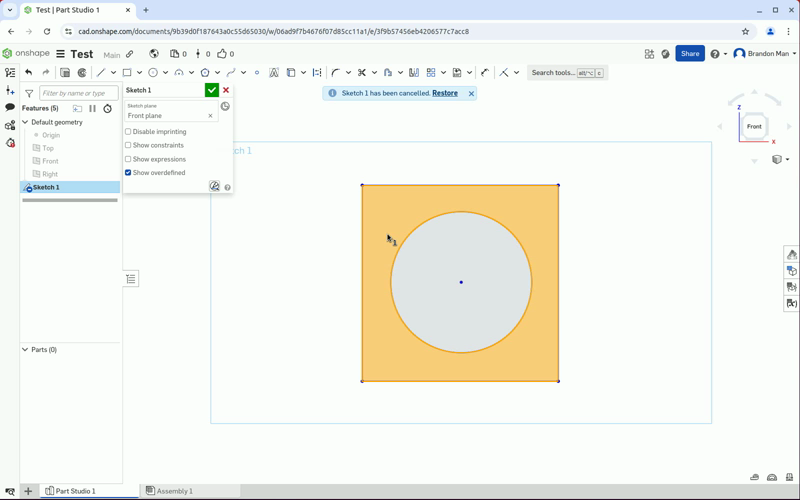
mouse_move(73, 352)
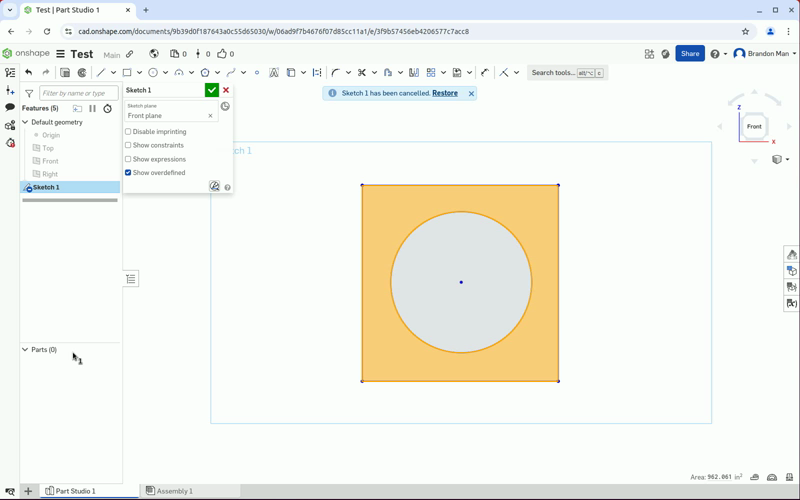
key(shift+y)
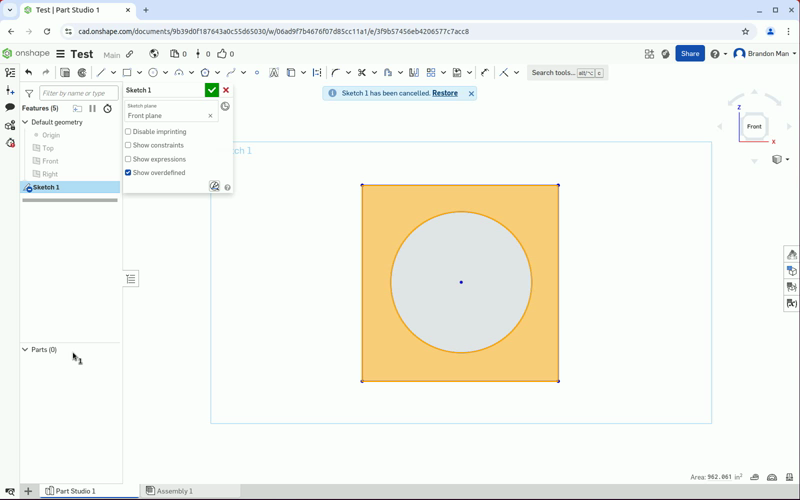
key(shift+e)
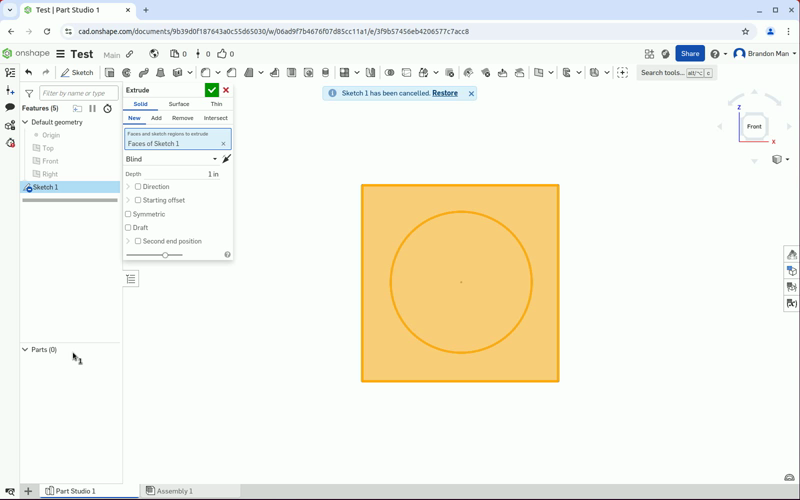
mouse_move(143, 106)
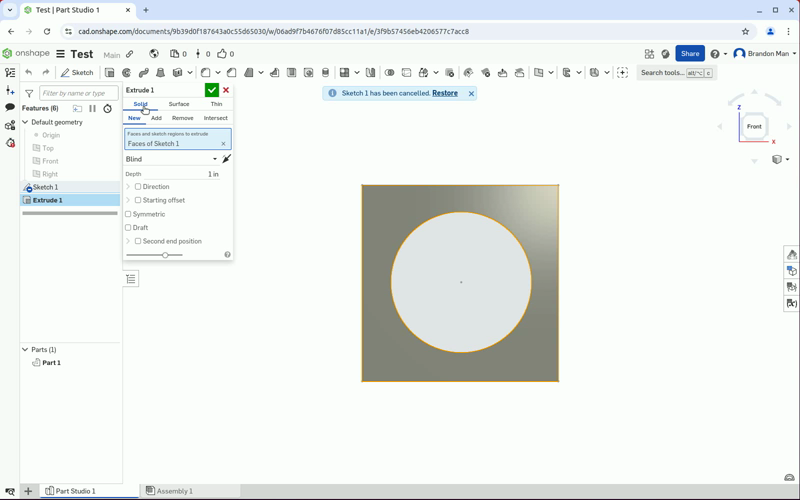
click(143, 106)
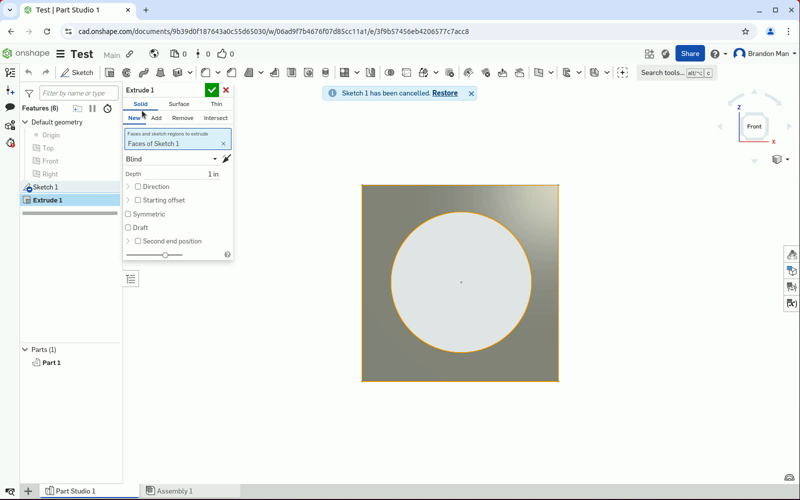
mouse_move(137, 120)
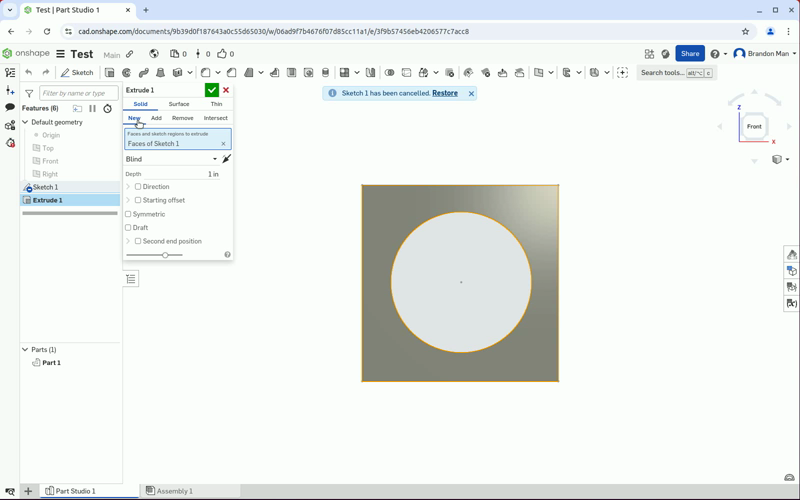
click(137, 120)
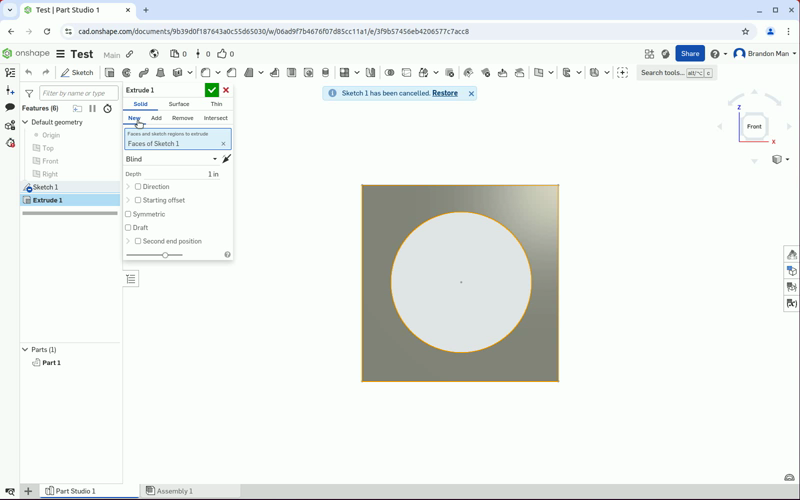
key(tab, 4)
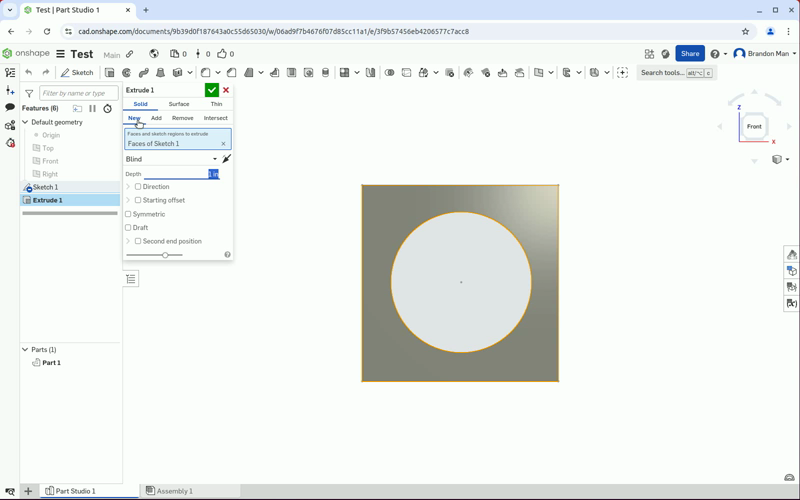
text(2.648)
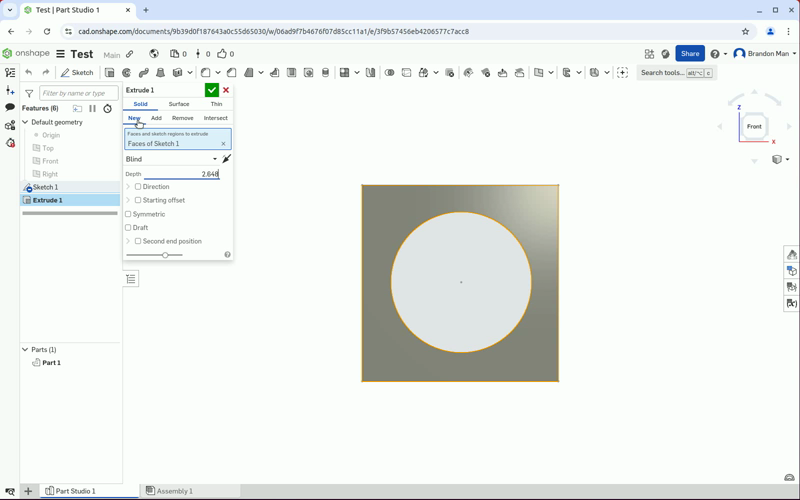
key(enter)
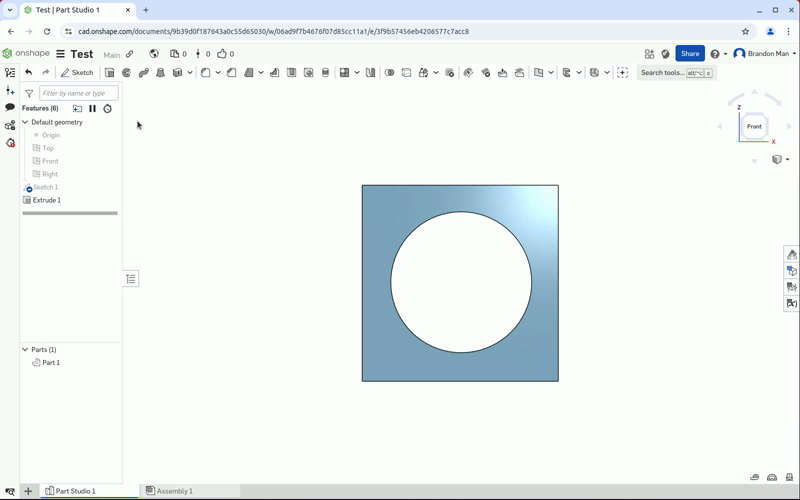
key(shift+h)
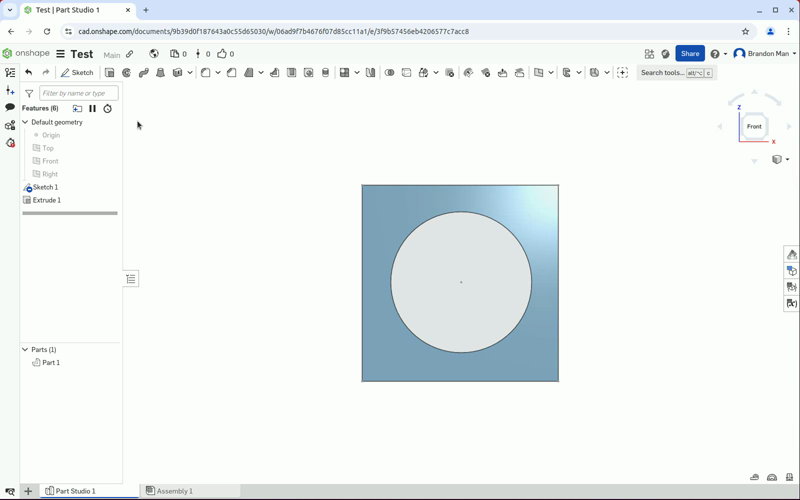
key(shift+h)
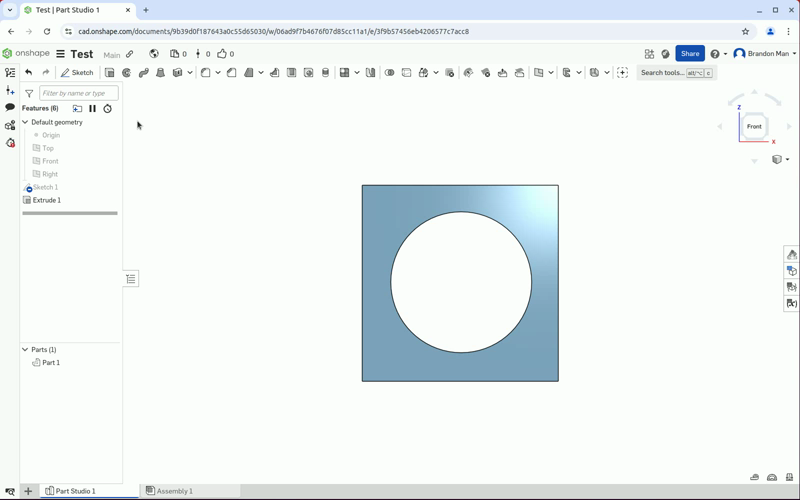
mouse_move(73, 189)
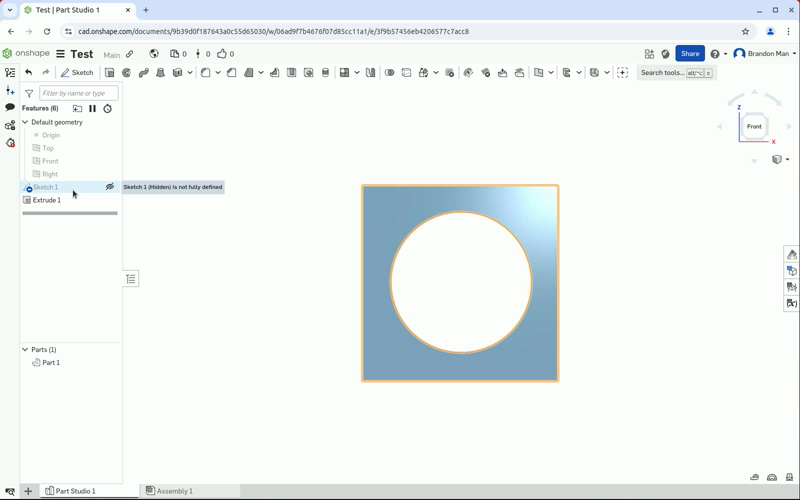
click(73, 189)
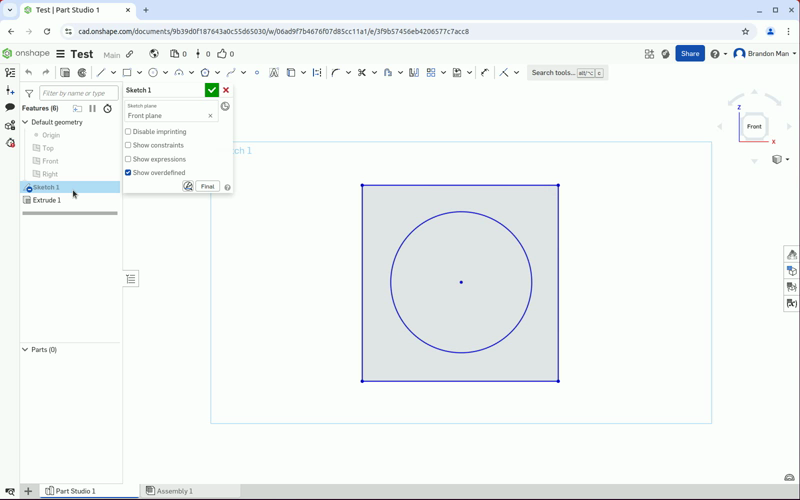
mouse_move(229, 92)
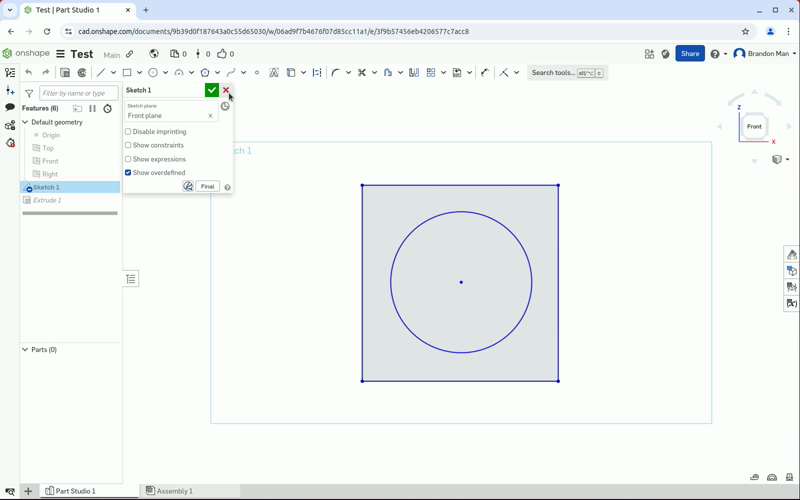
click(229, 92)
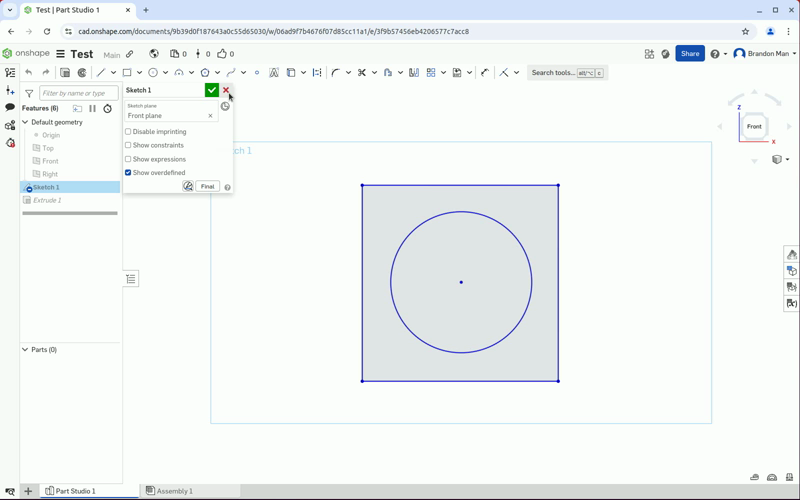
key(shift+s)
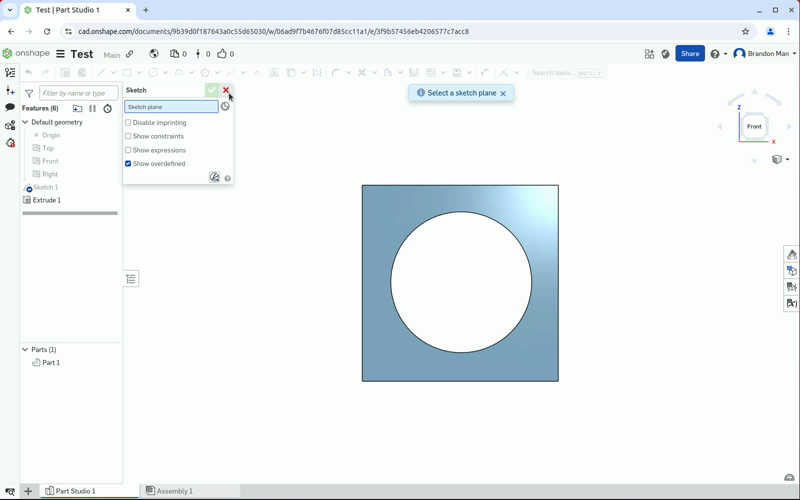
mouse_move(73, 163)
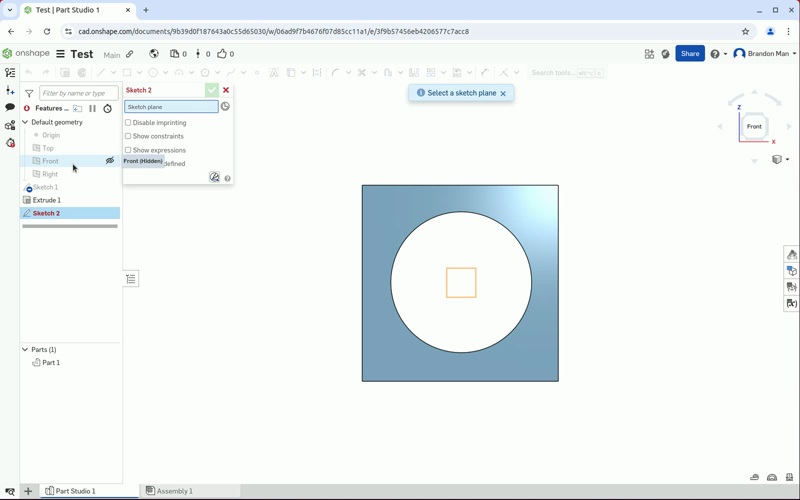
click(73, 163)
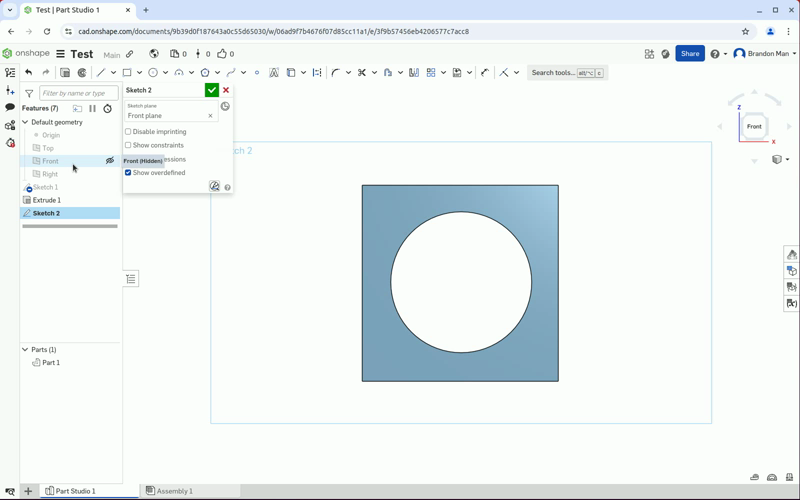
mouse_move(73, 352)
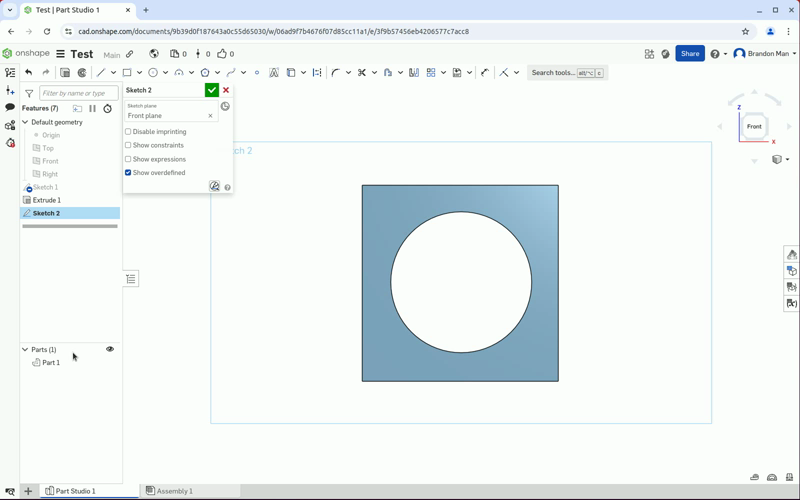
key(y)
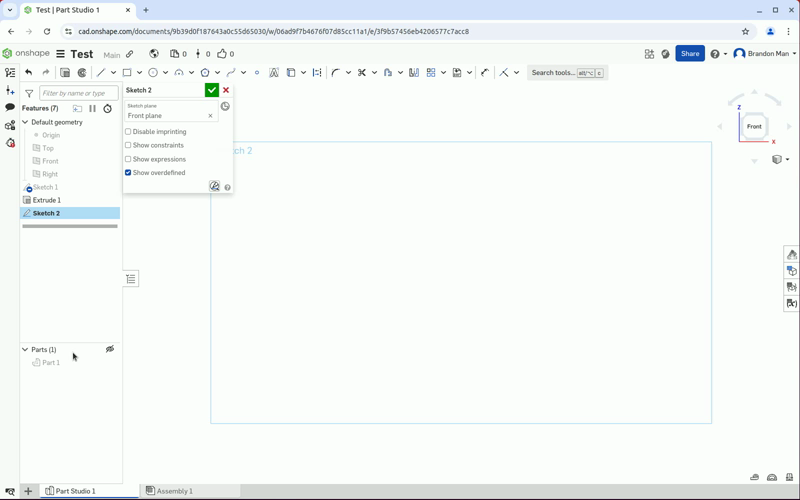
key(c)
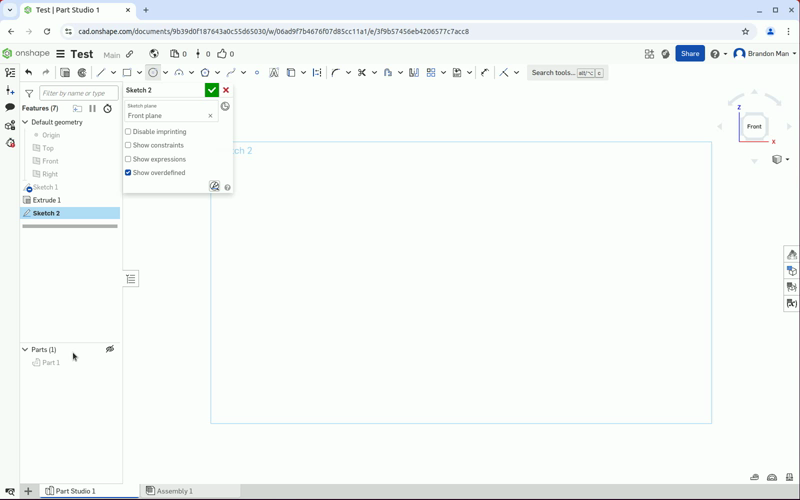
key_down(shift)
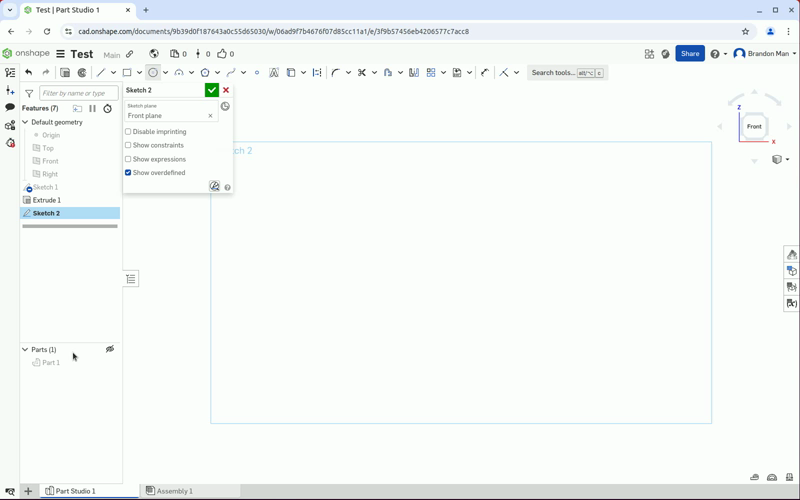
mouse_move(461, 282)
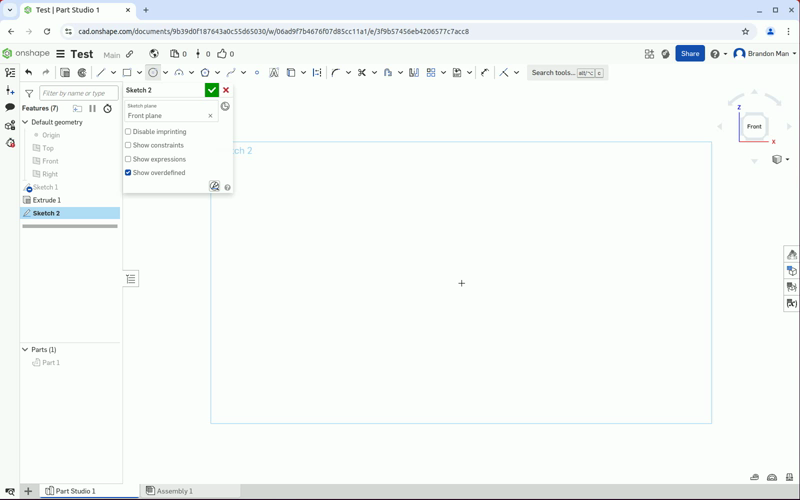
click(461, 282)
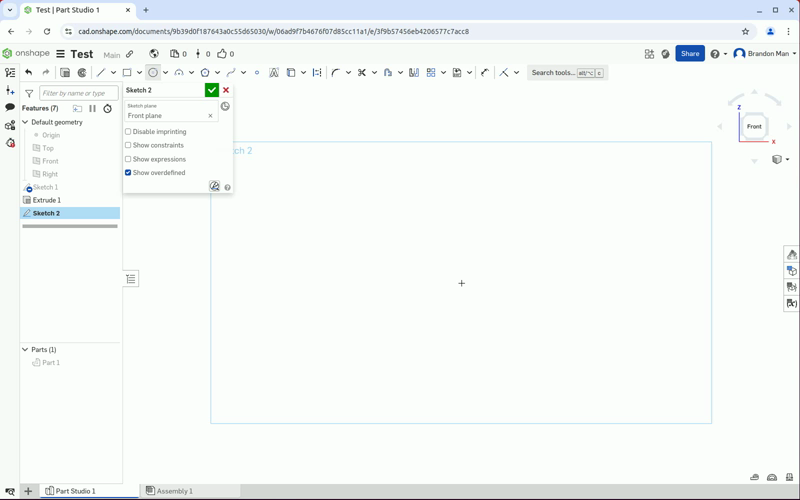
key_up(shift)
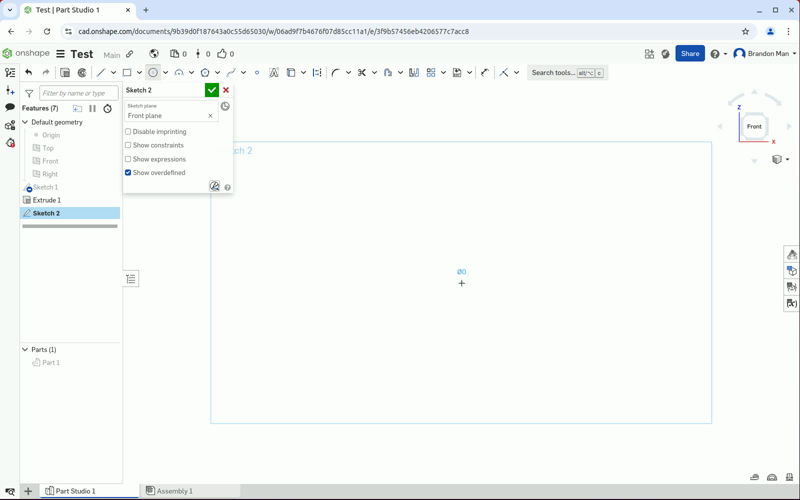
mouse_move(533, 282)
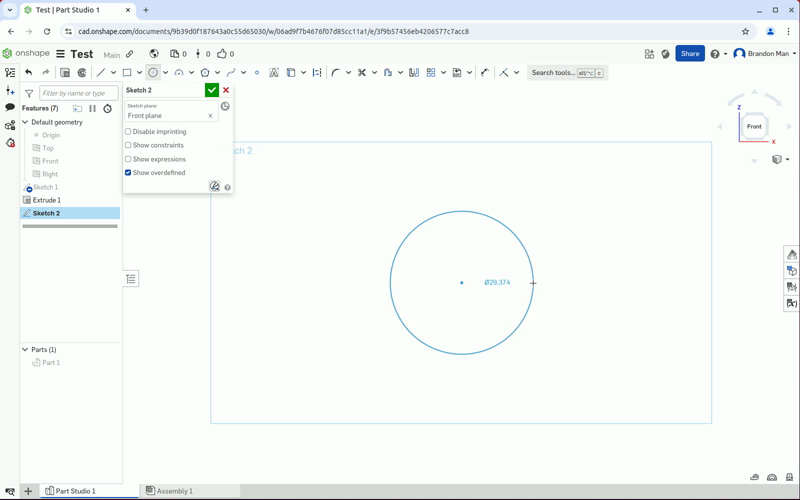
click(533, 282)
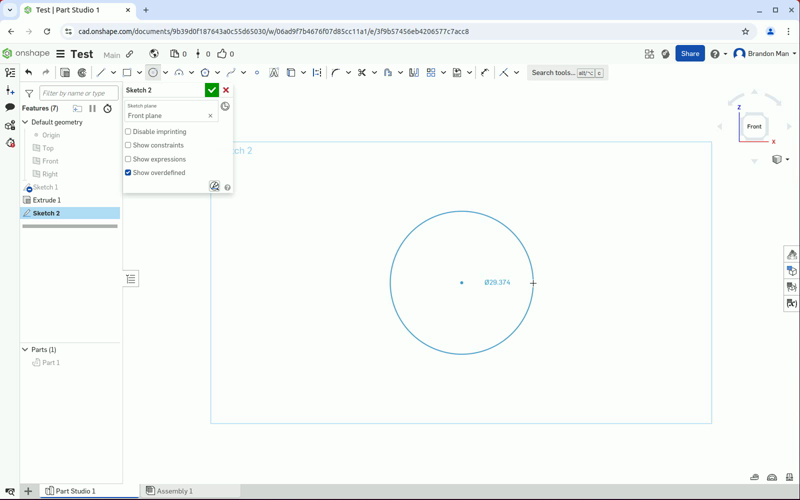
key(esc)
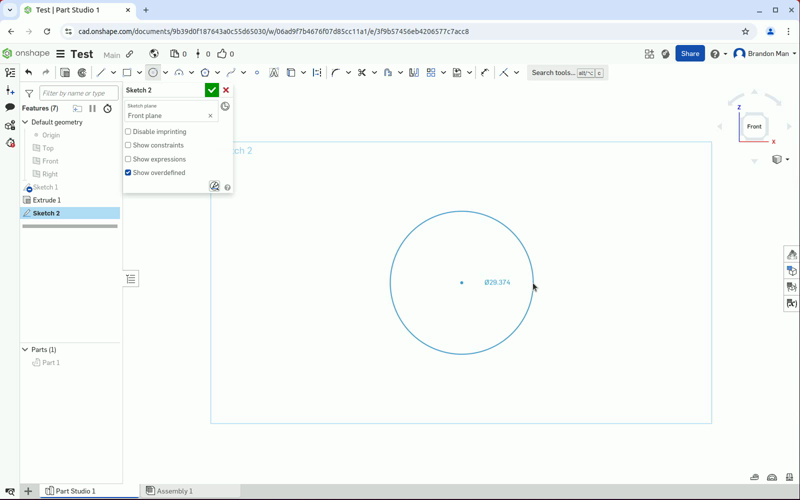
mouse_move(473, 318)
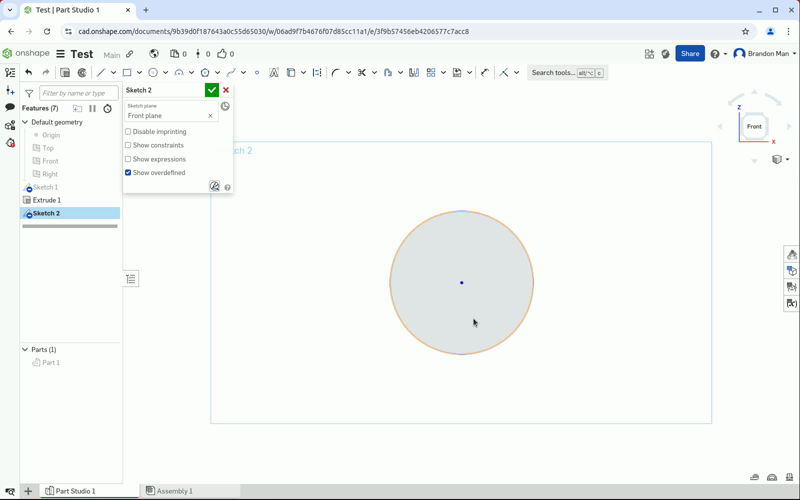
click(473, 318)
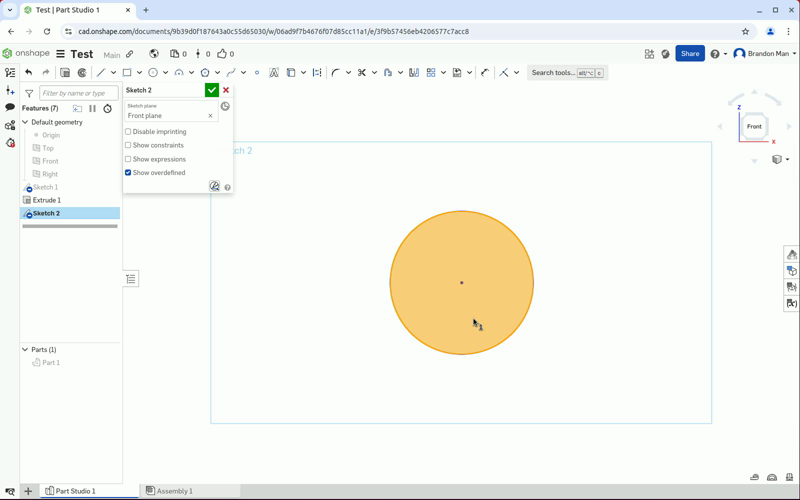
mouse_move(73, 352)
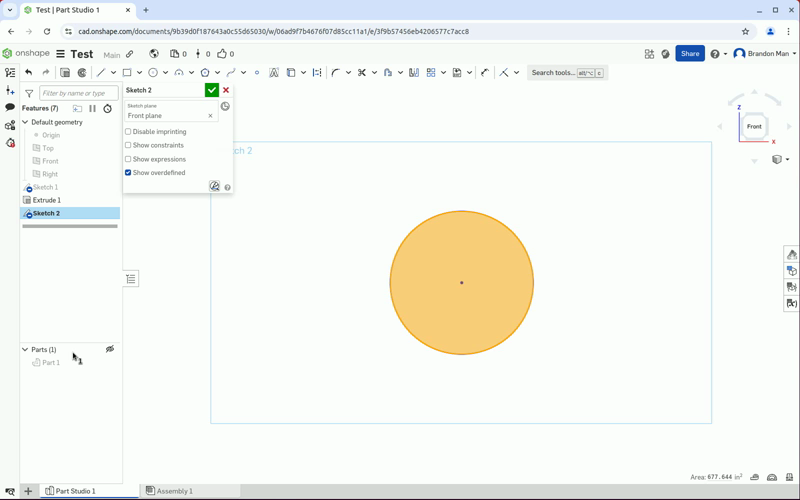
key(shift+y)
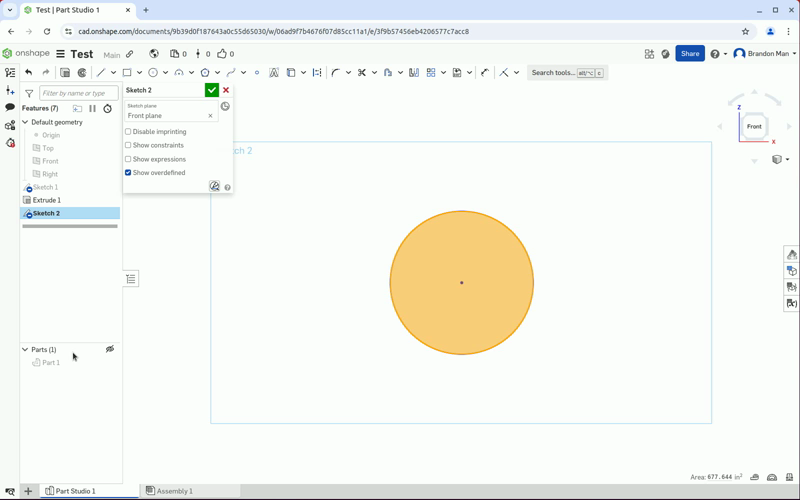
key(shift+e)
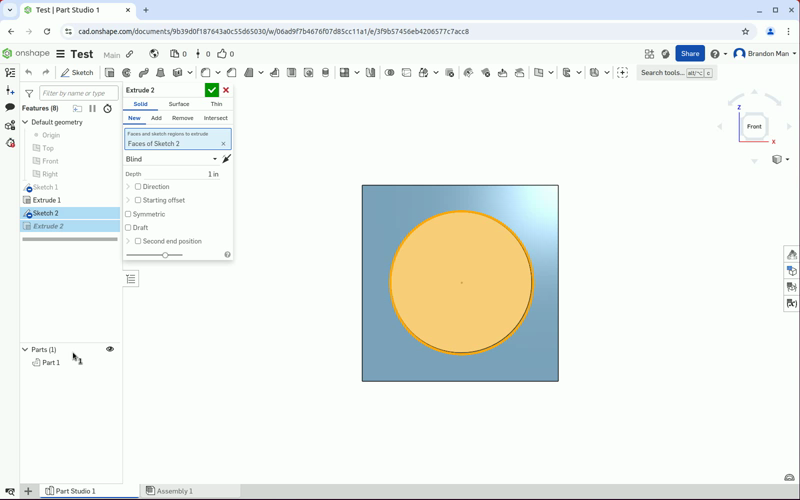
mouse_move(143, 106)
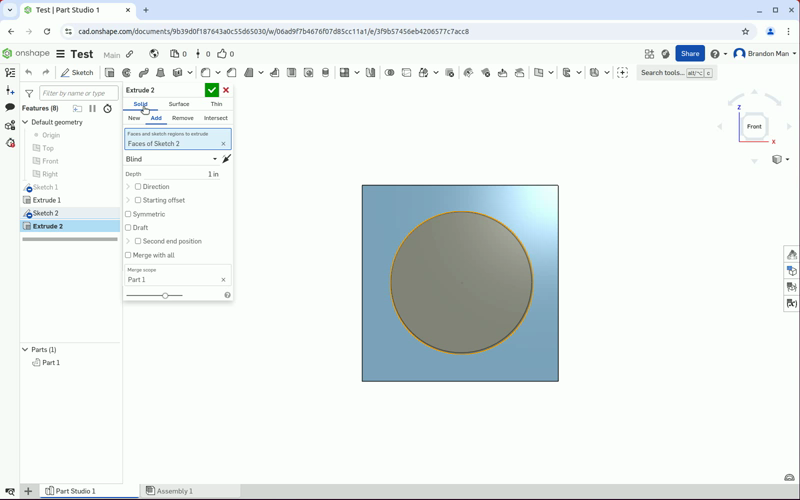
click(143, 106)
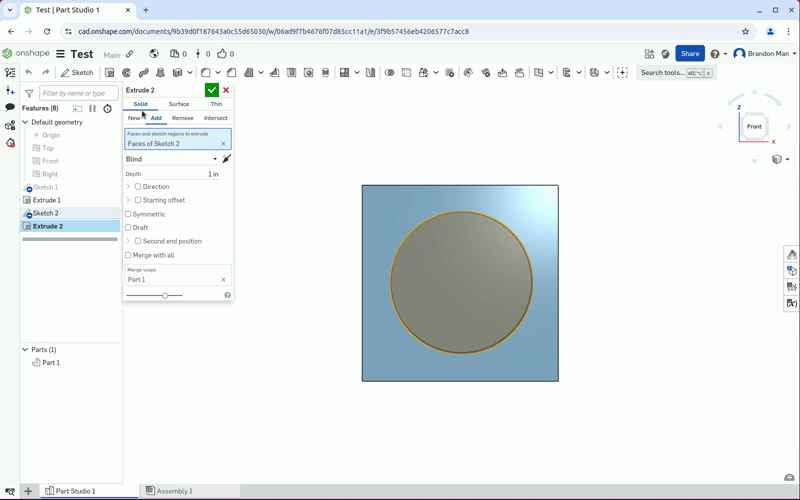
mouse_move(137, 120)
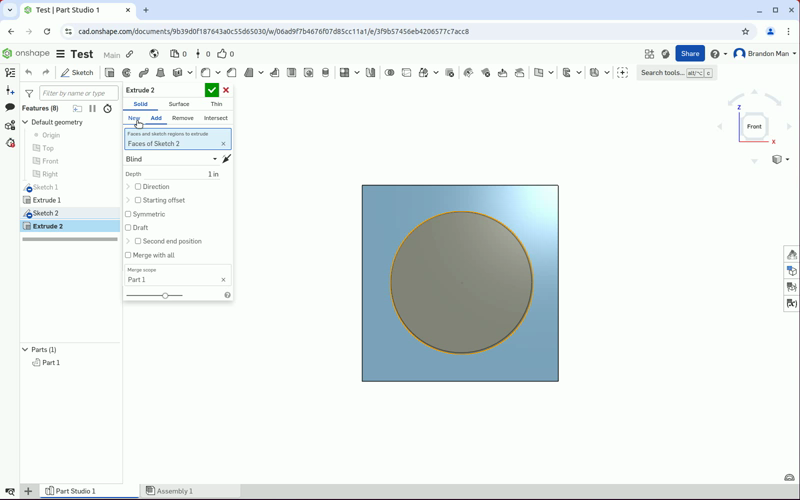
click(137, 120)
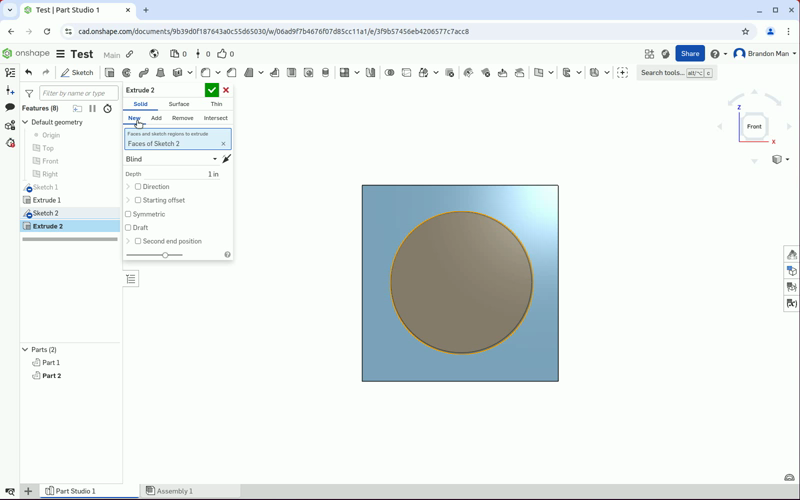
key(tab, 4)
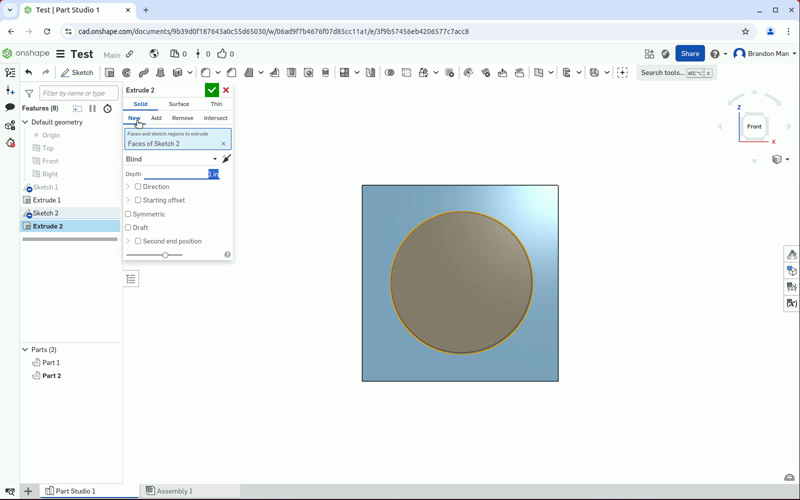
text(14.443)
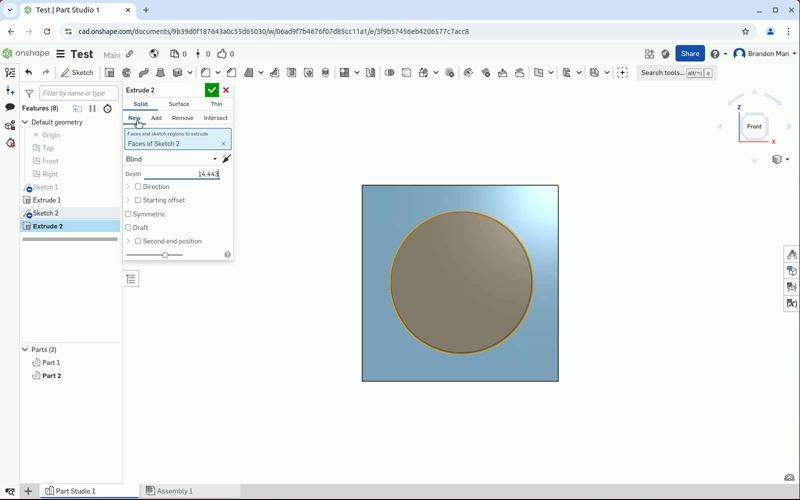
key(tab, 3)
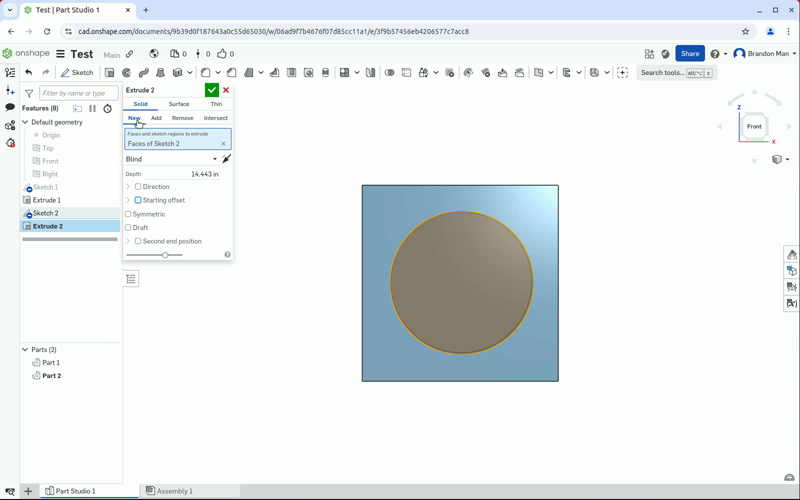
key(tab, 2)
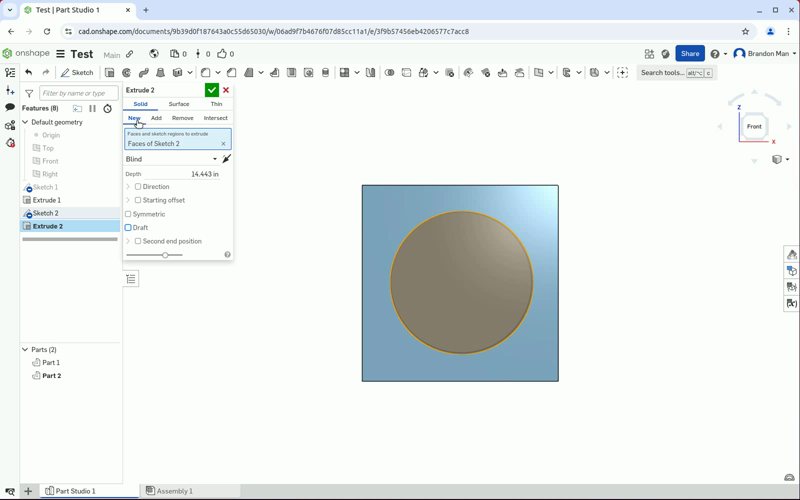
key(space)
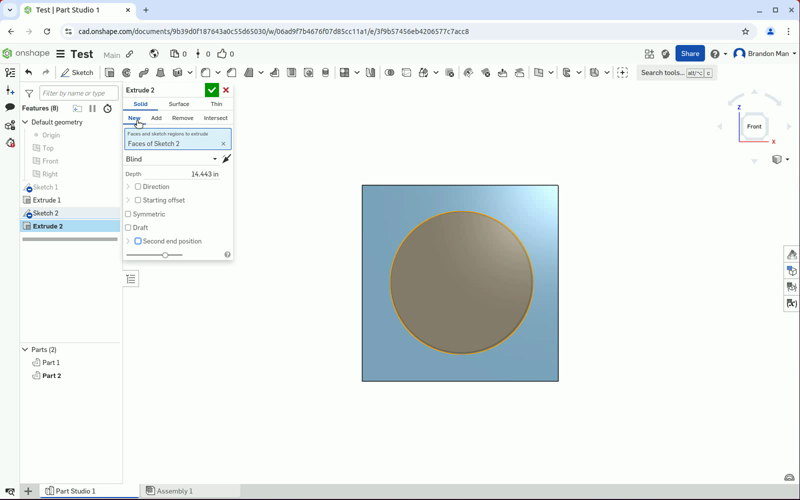
key(tab, 3)
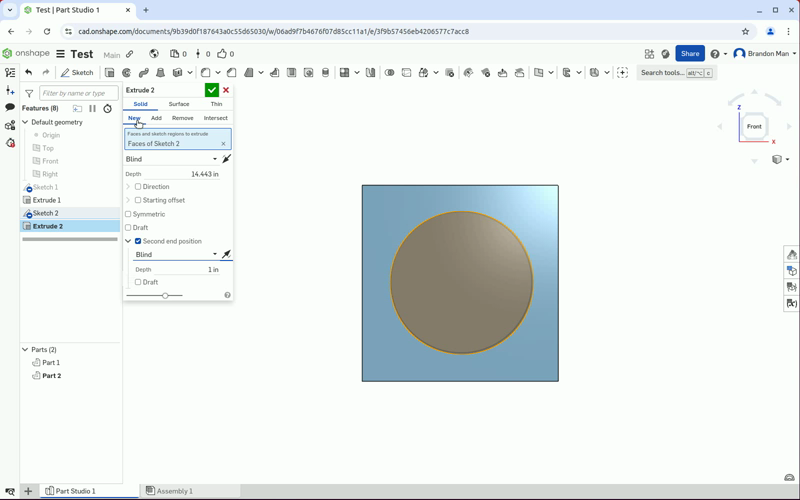
text(23.108)
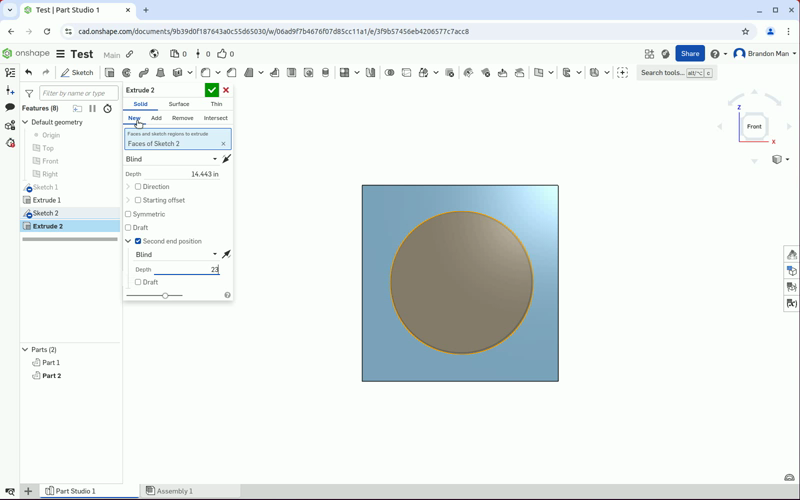
key(enter)
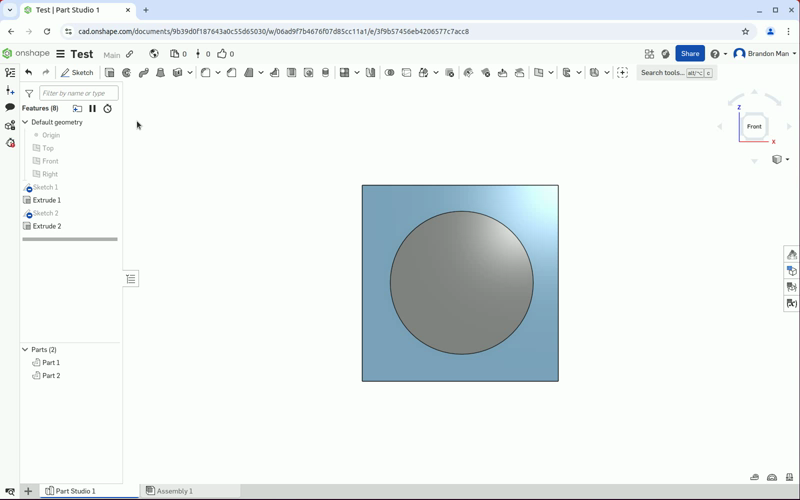
key(shift+h)
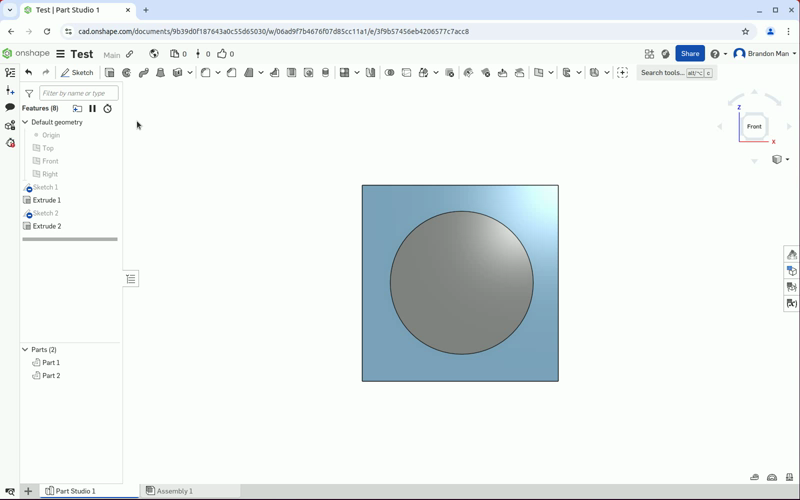
key(shift+h)
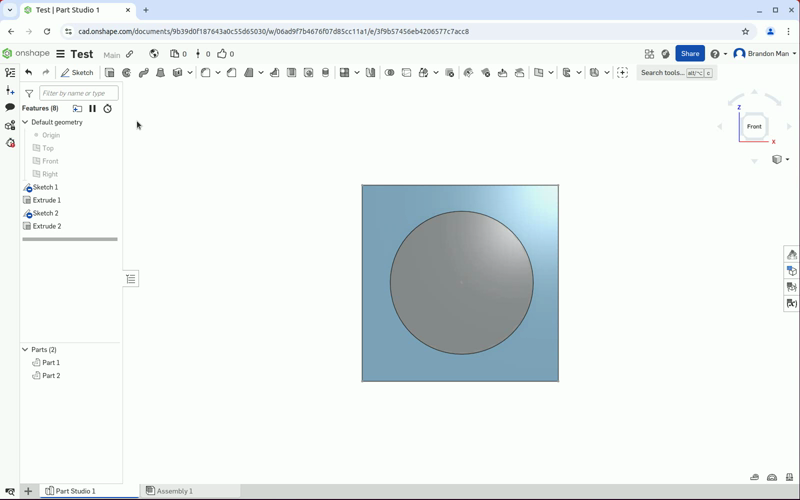
key(shift+7)
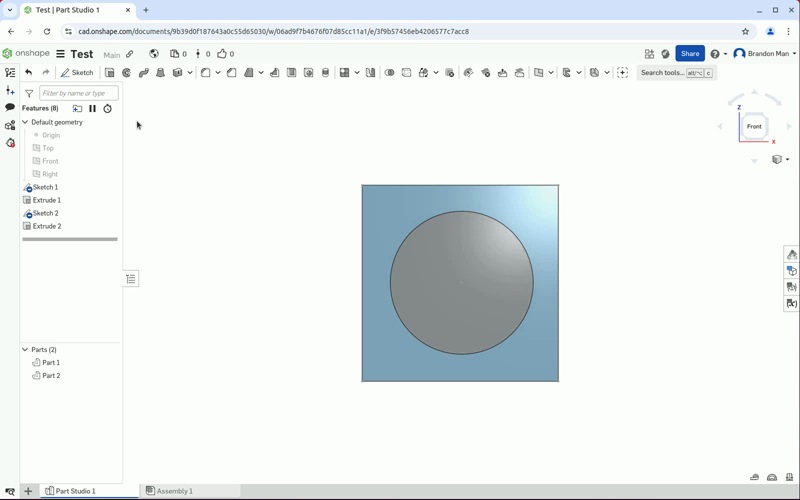
key(left, 2)
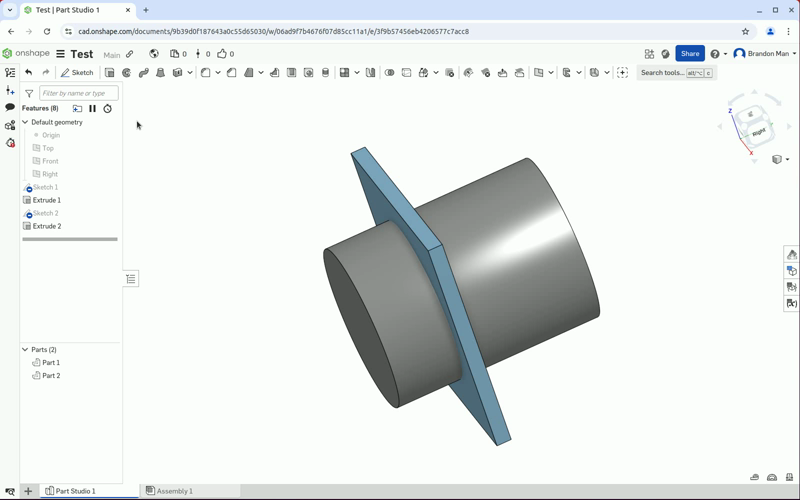
key(down, 2)
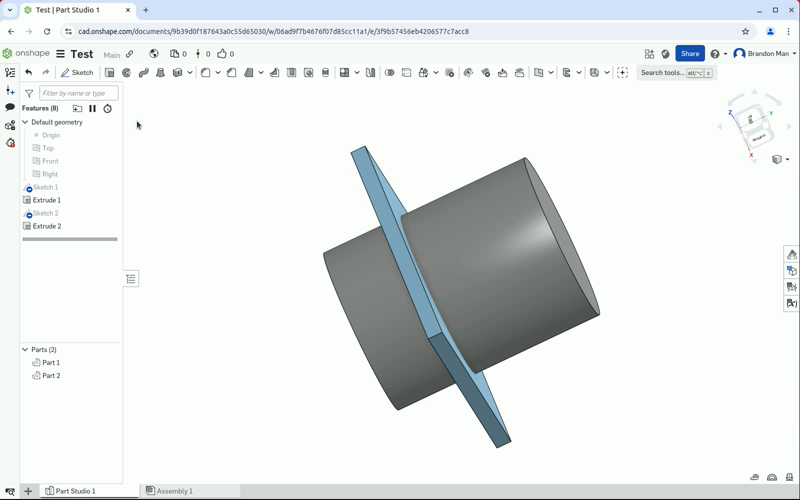
key(up, 2)
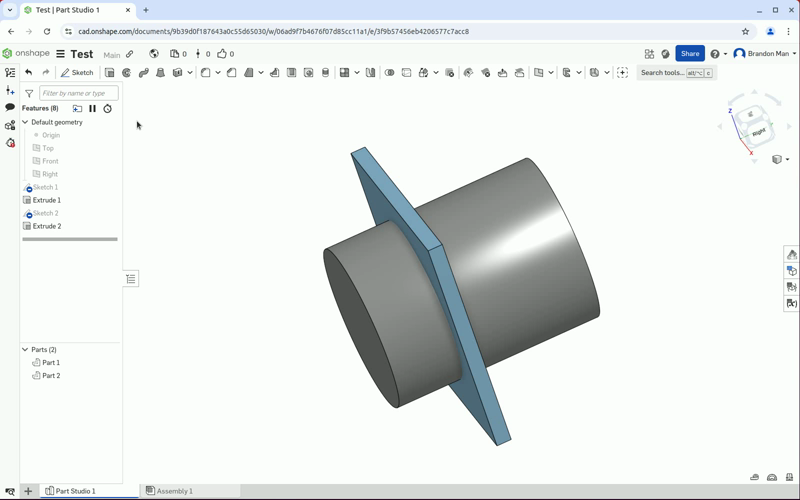
key(right, 2)
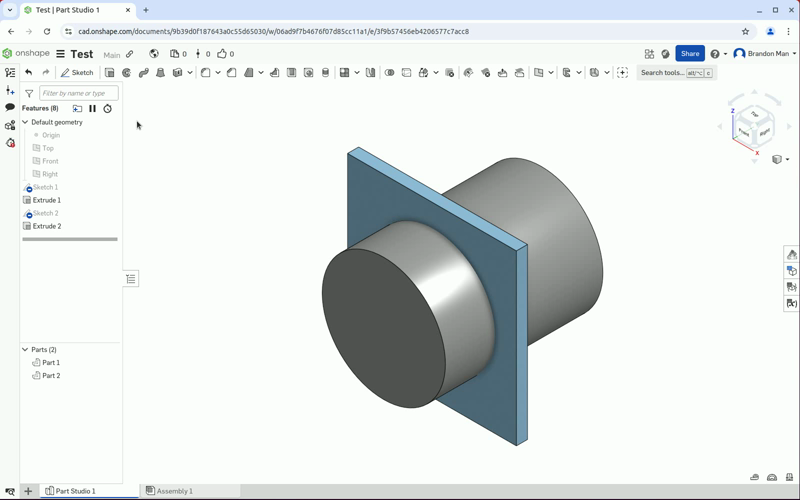
mouse_move(73, 189)
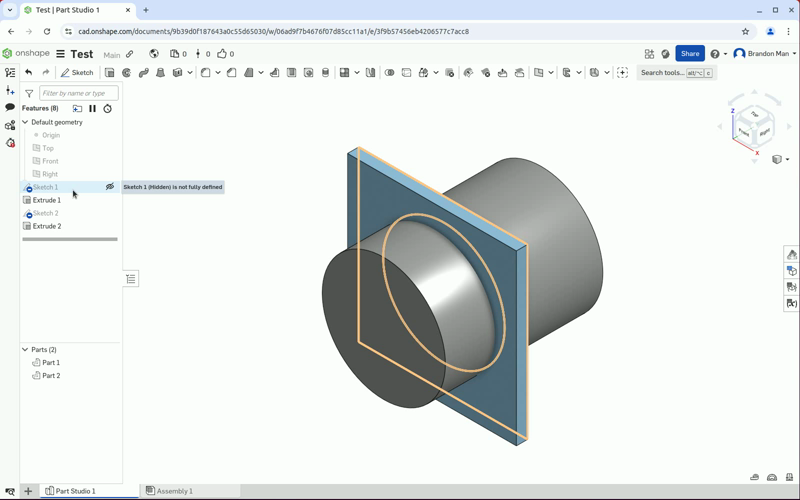
click(73, 189)